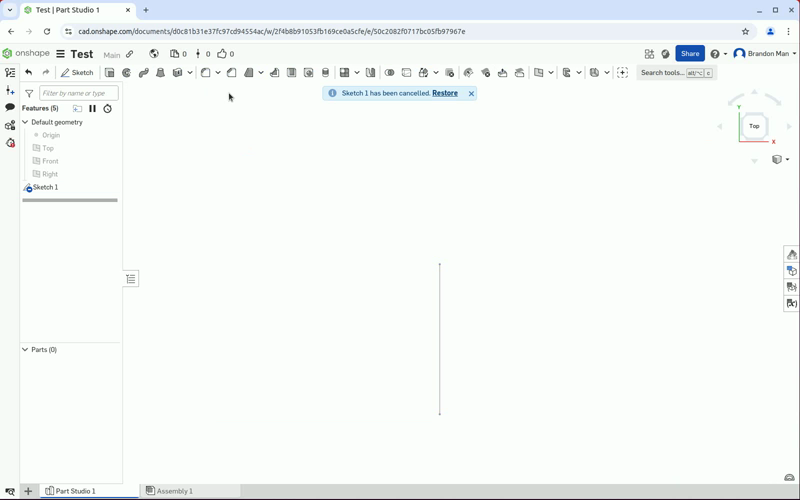
key(shift+h)
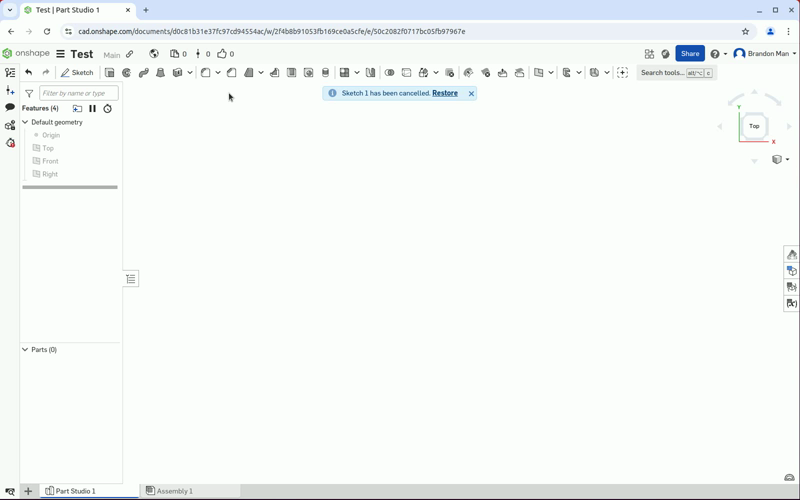
key(shift+s)
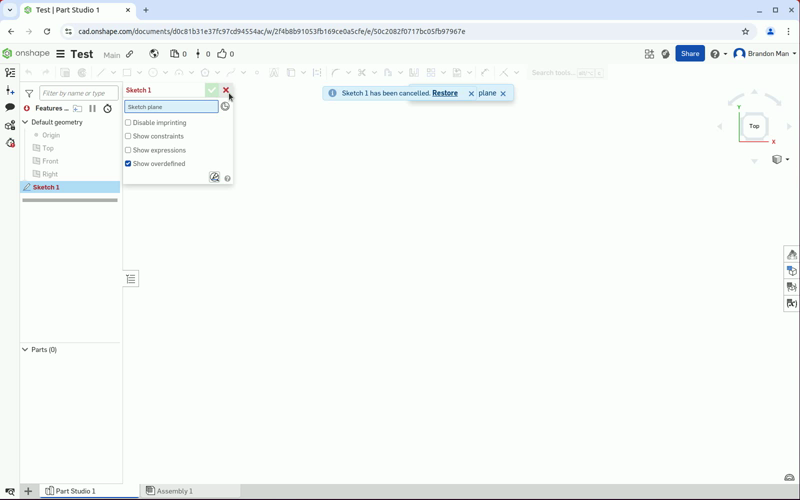
mouse_move(73, 150)
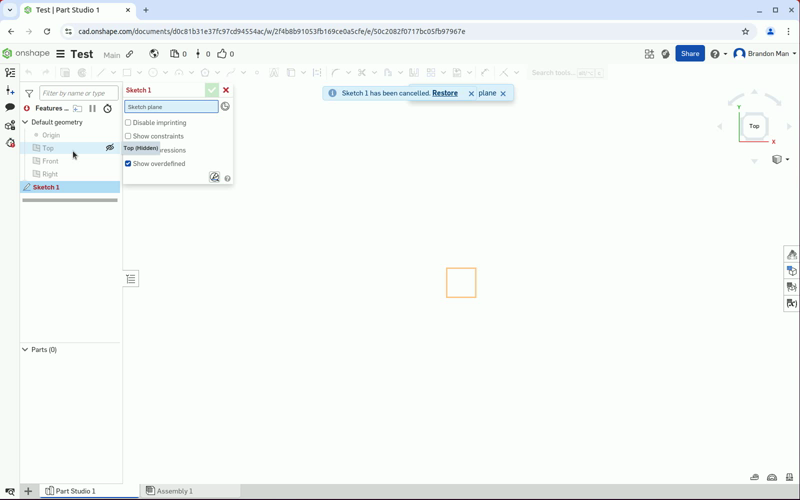
click(73, 150)
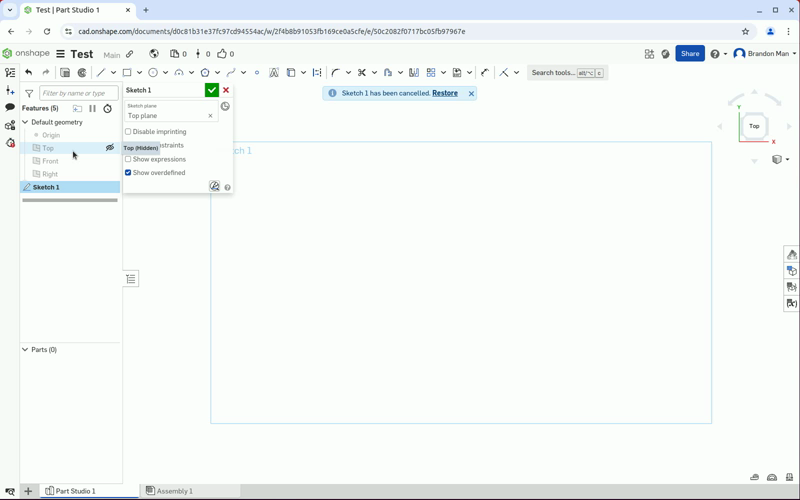
mouse_move(73, 352)
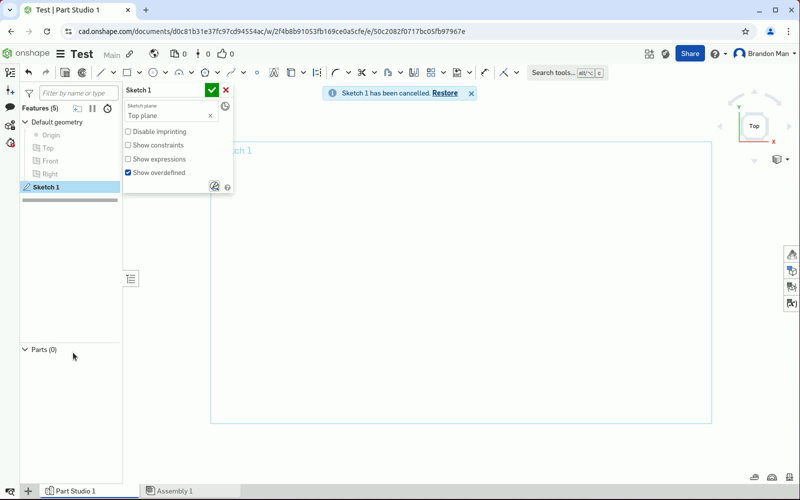
key(y)
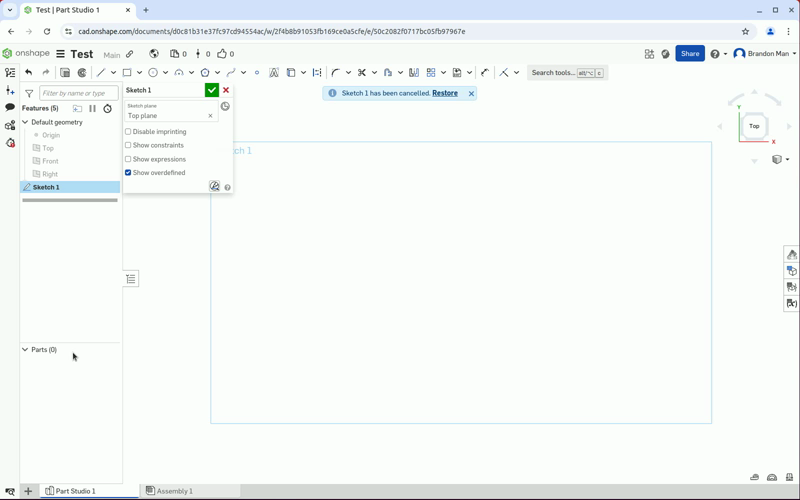
key(l)
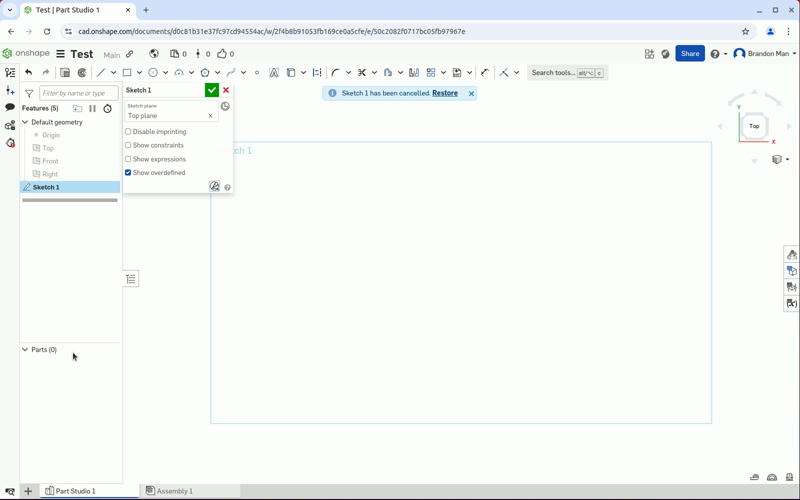
key_down(shift)
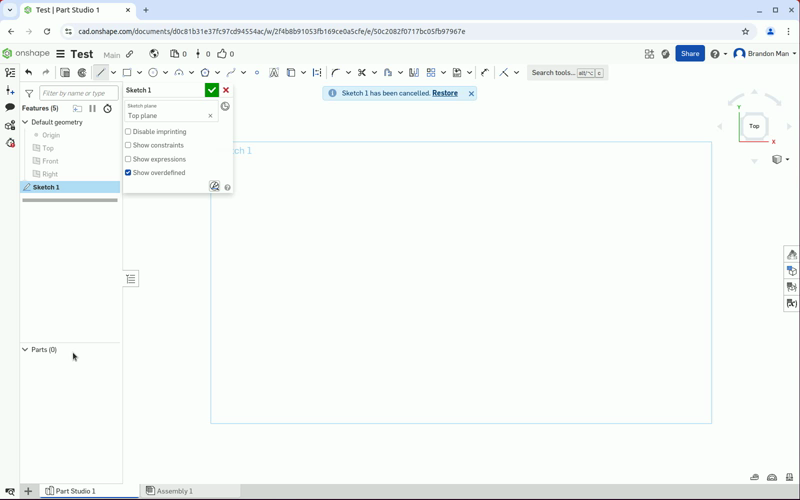
mouse_move(371, 355)
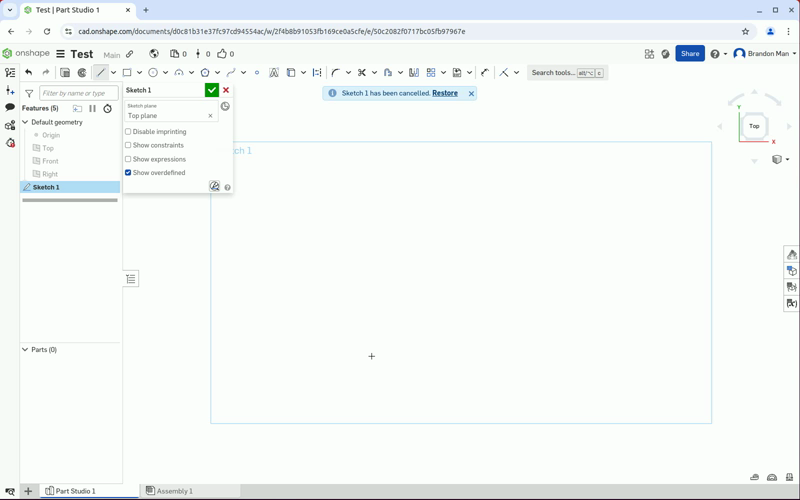
click(371, 355)
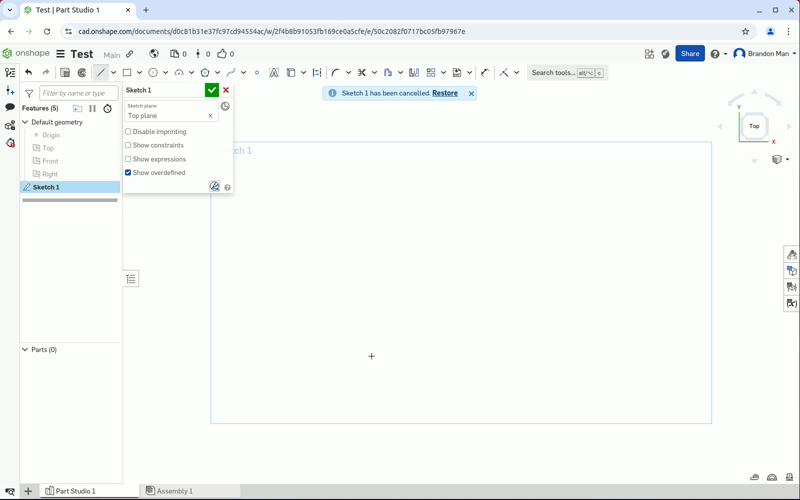
key_up(shift)
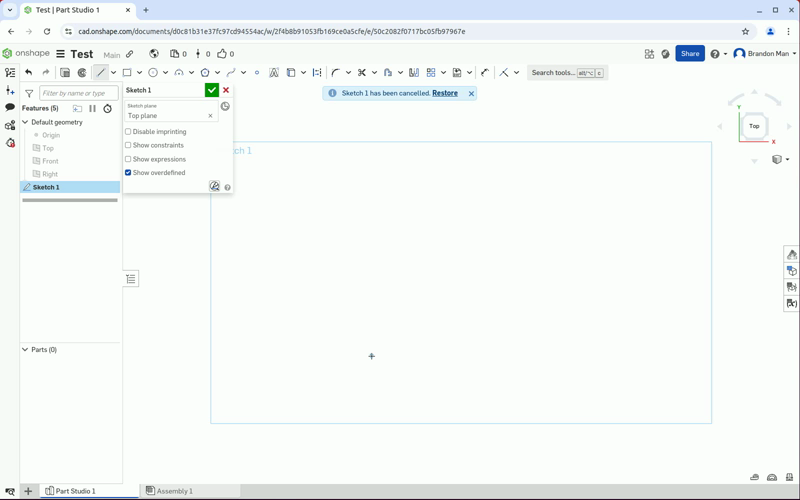
key_down(shift)
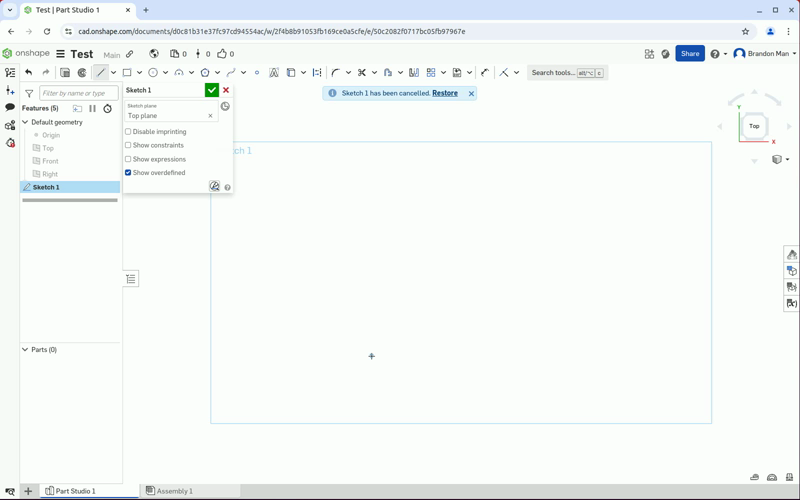
mouse_move(549, 355)
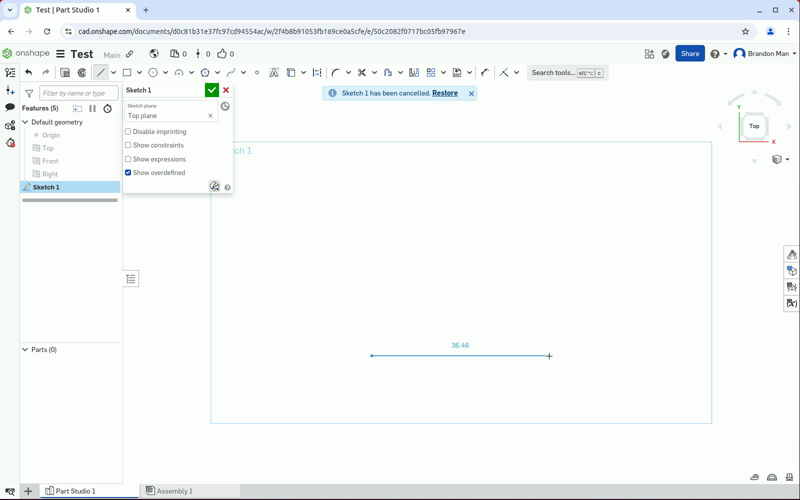
click(549, 355)
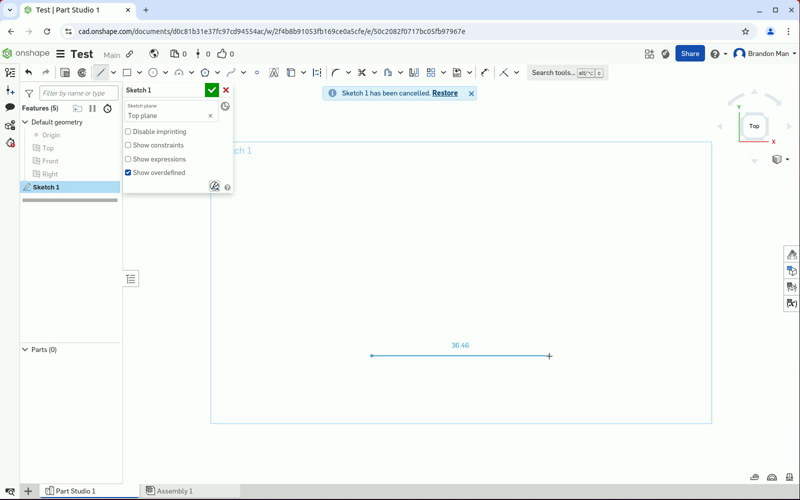
key_up(shift)
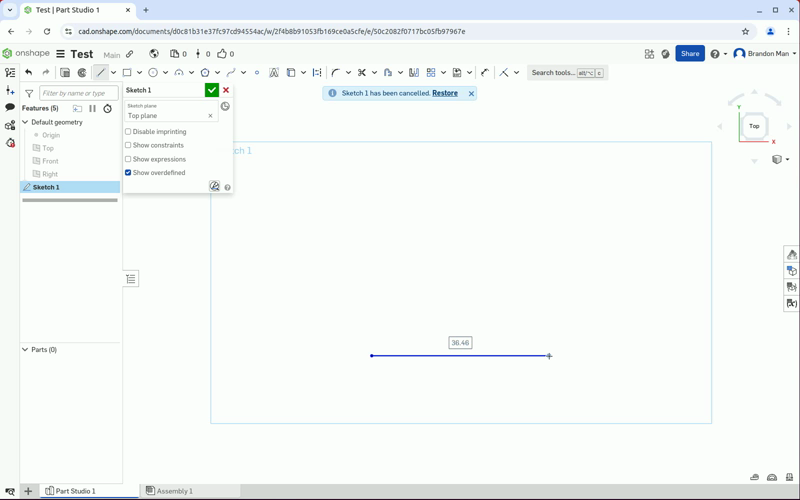
key_down(shift)
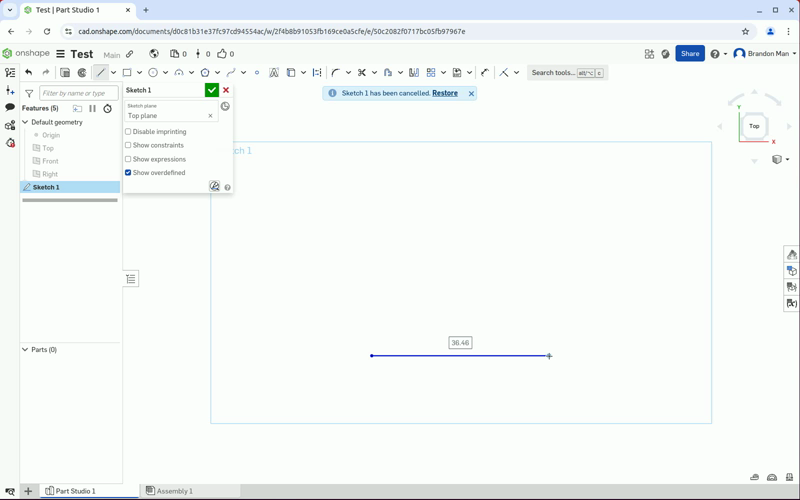
mouse_move(549, 211)
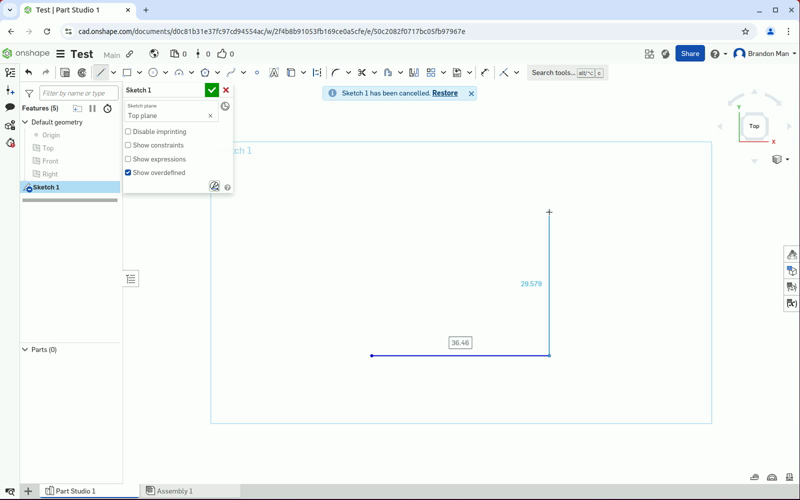
click(549, 211)
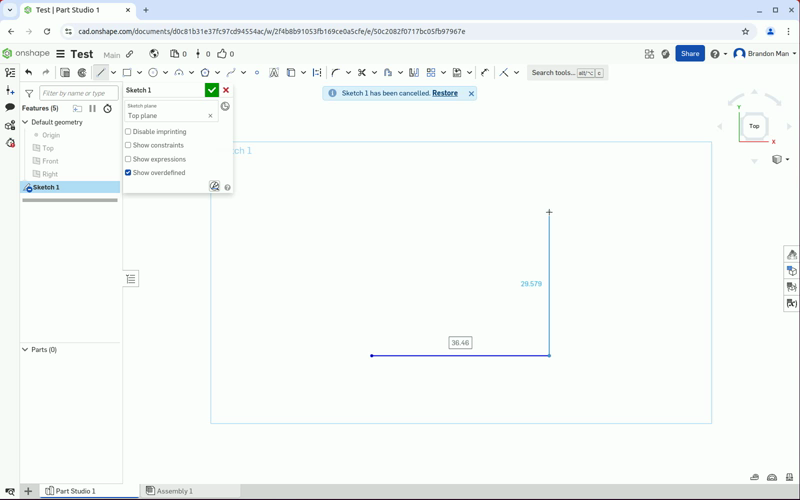
key_up(shift)
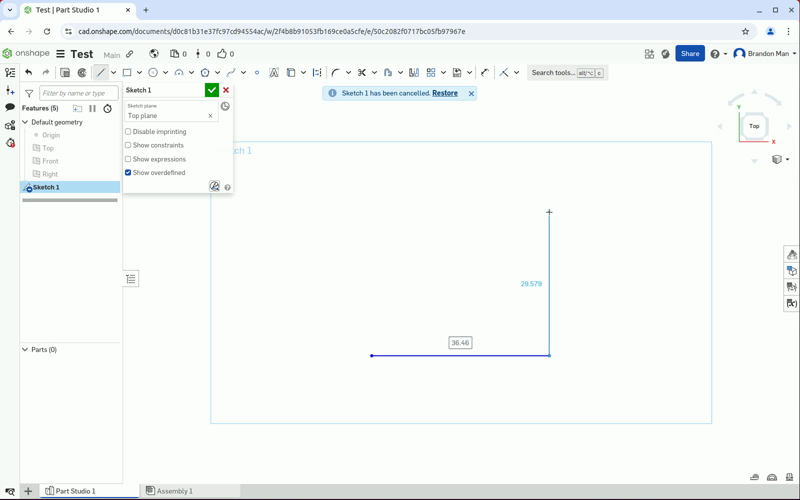
key_down(shift)
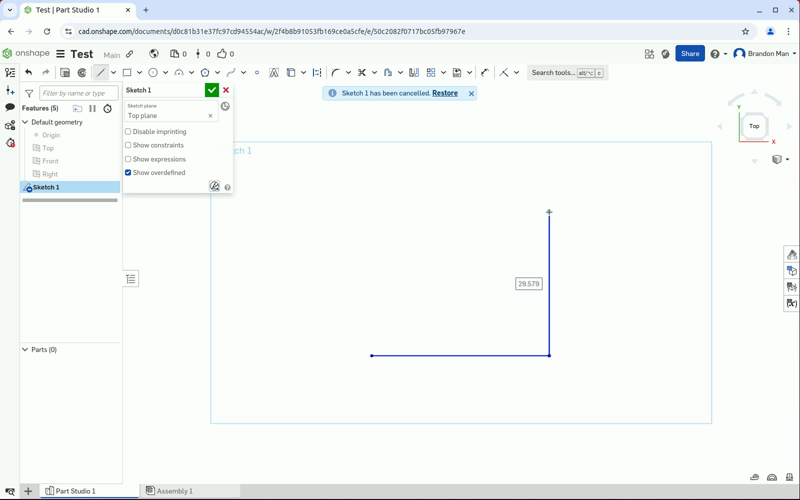
mouse_move(371, 211)
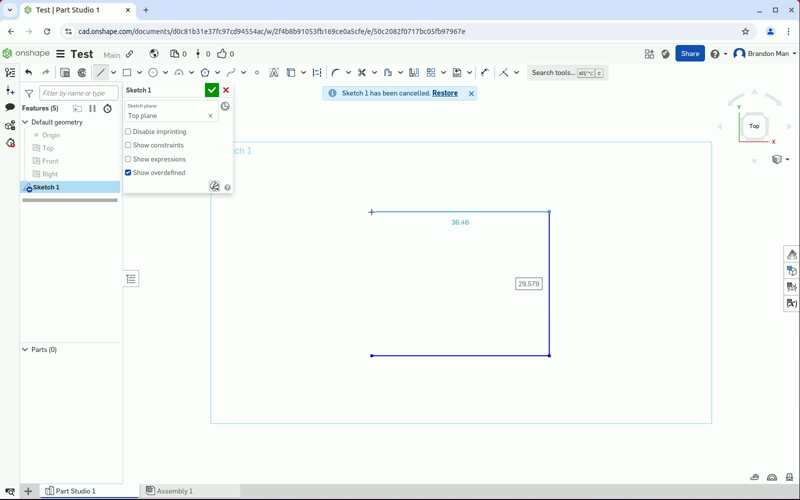
click(371, 211)
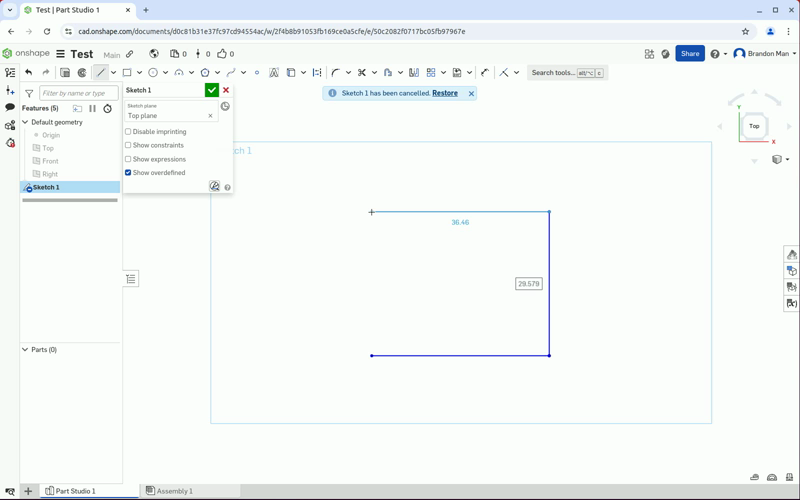
key_up(shift)
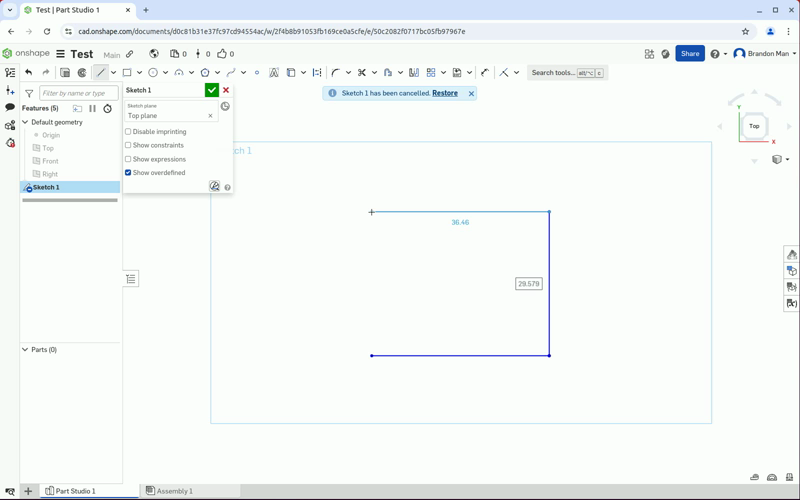
key_down(shift)
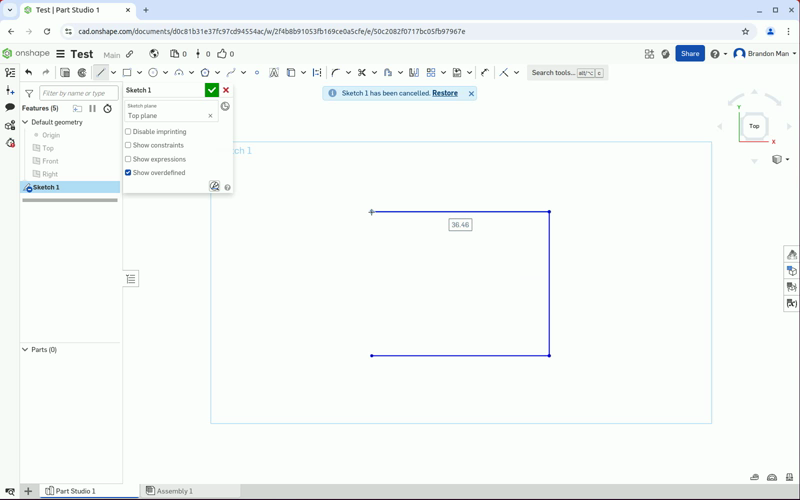
mouse_move(371, 355)
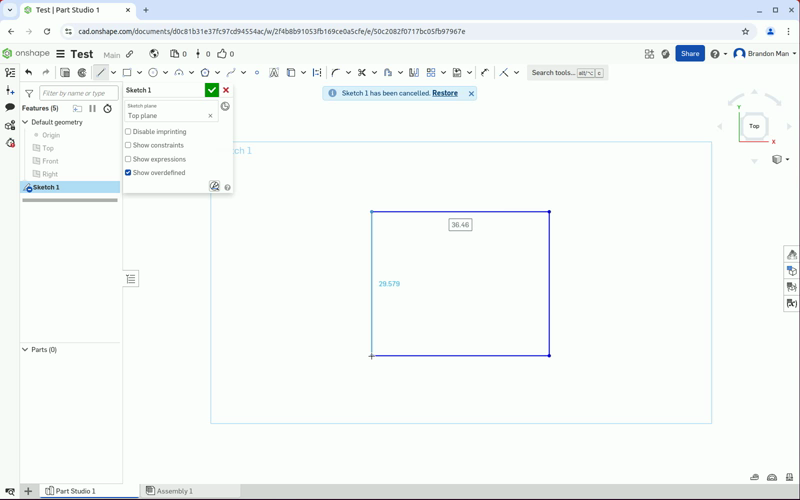
key_up(shift)
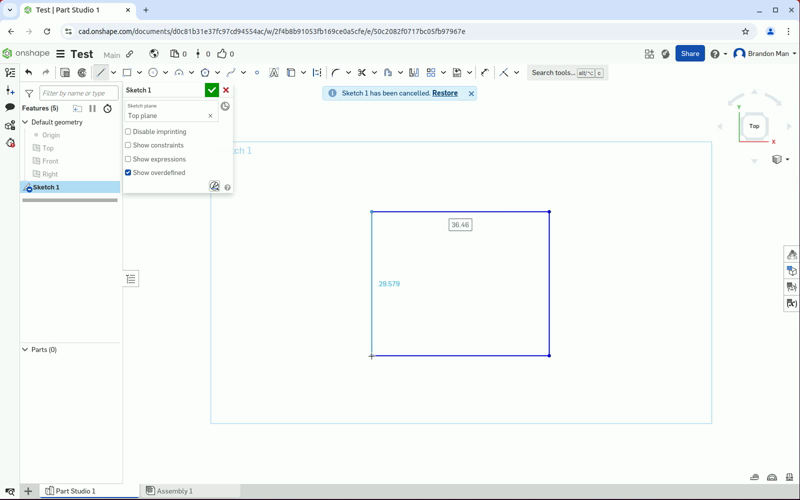
click(371, 355)
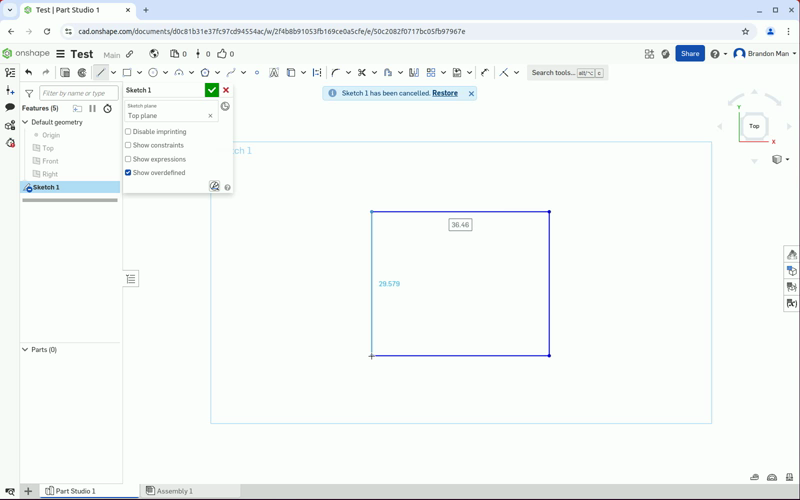
key(esc)
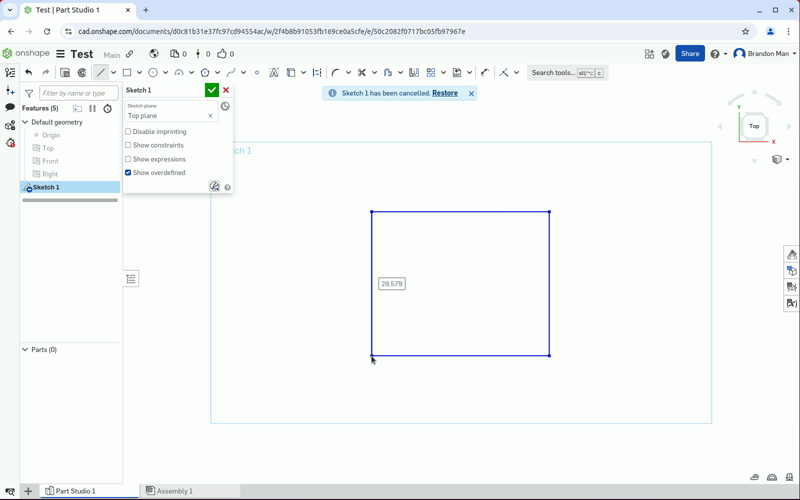
mouse_move(436, 244)
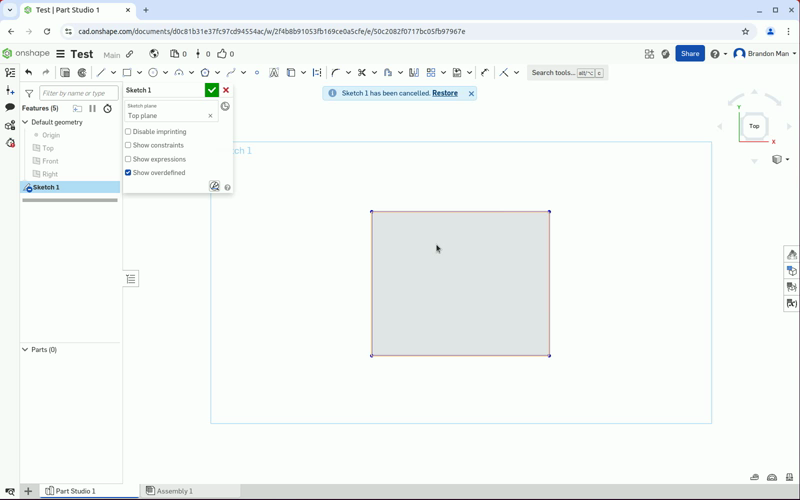
click(436, 244)
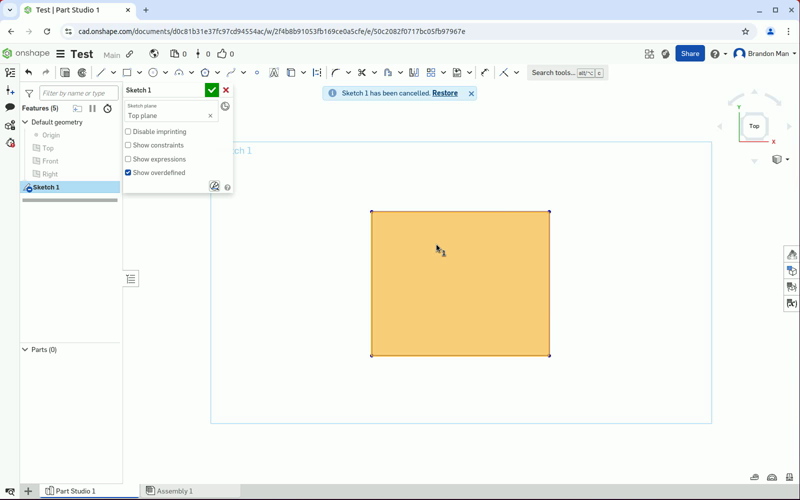
mouse_move(73, 352)
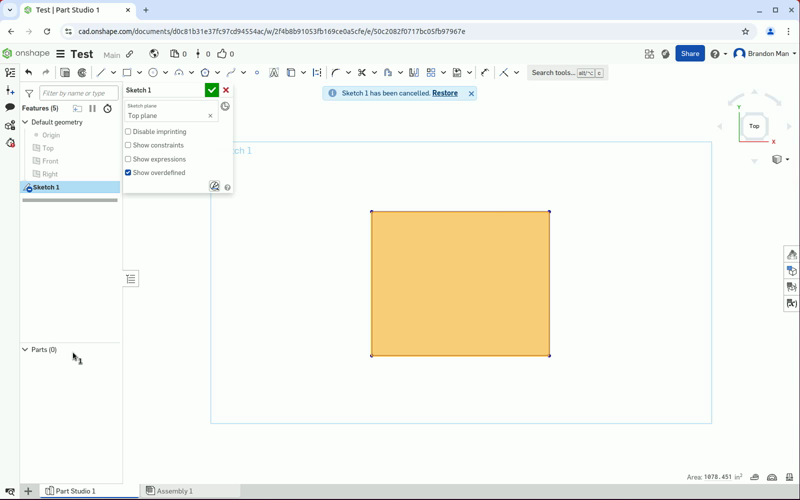
key(shift+y)
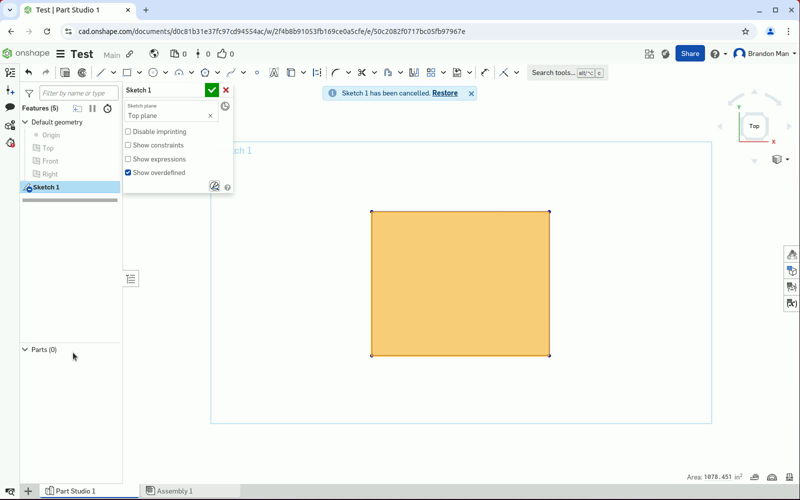
key(shift+e)
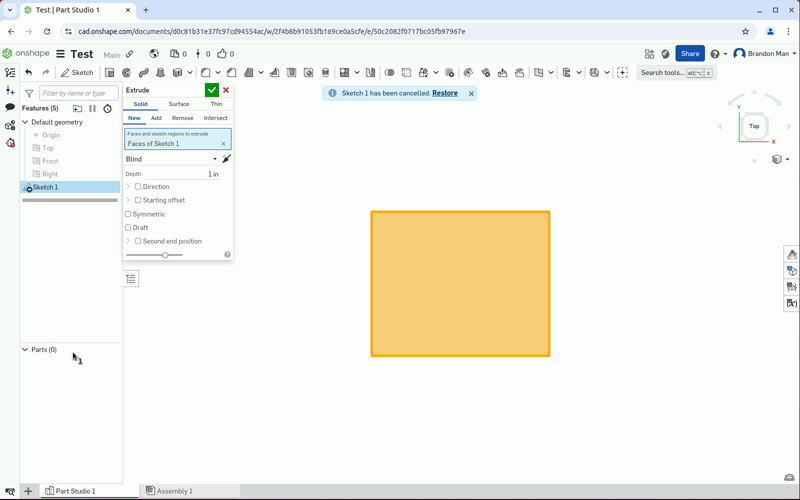
mouse_move(143, 106)
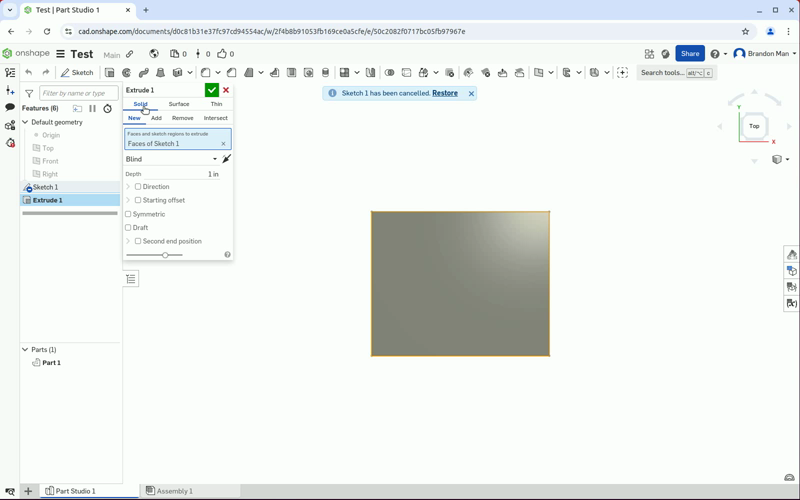
click(143, 106)
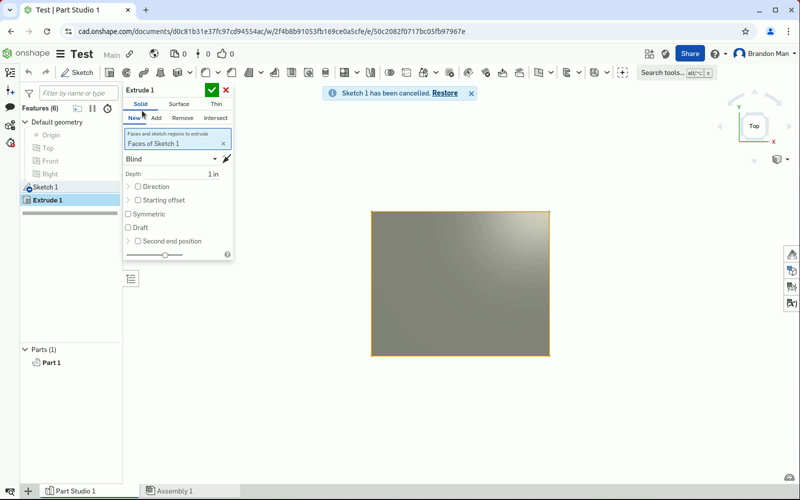
mouse_move(137, 120)
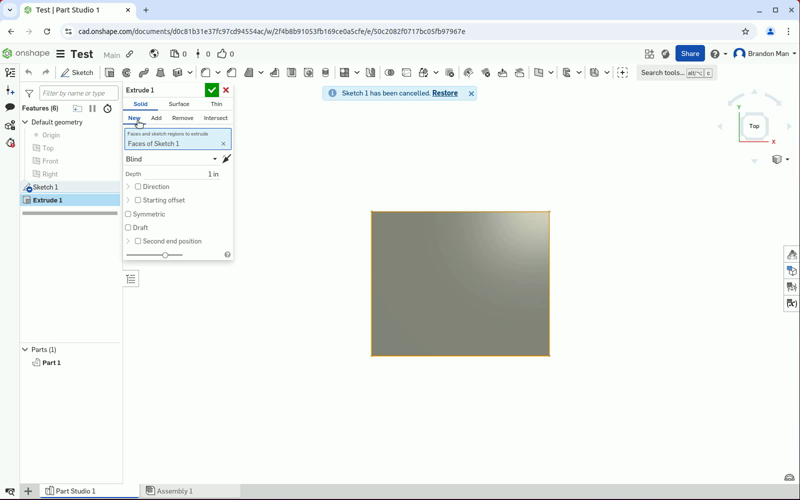
click(137, 120)
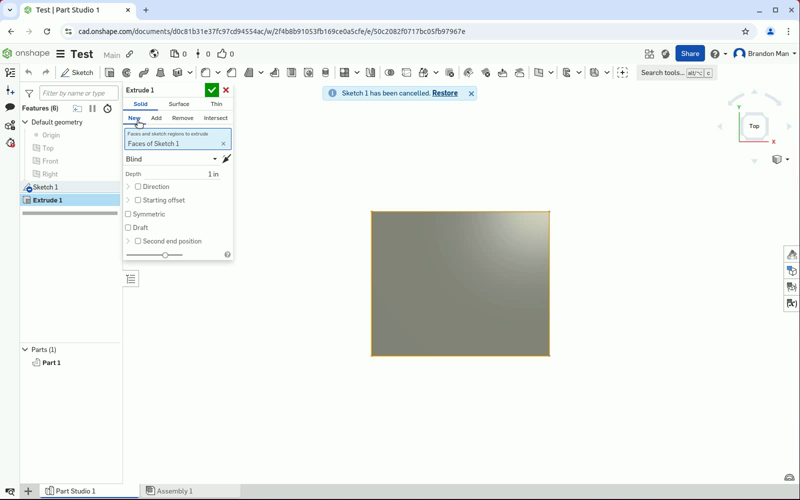
key(tab, 4)
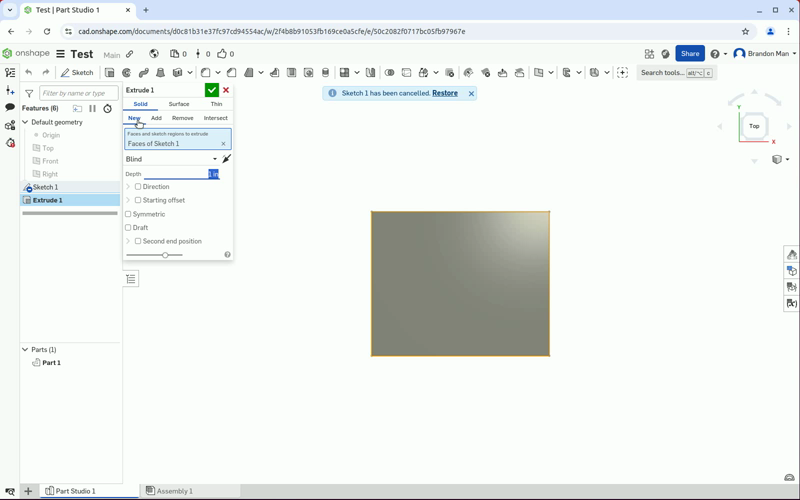
text(23.108)
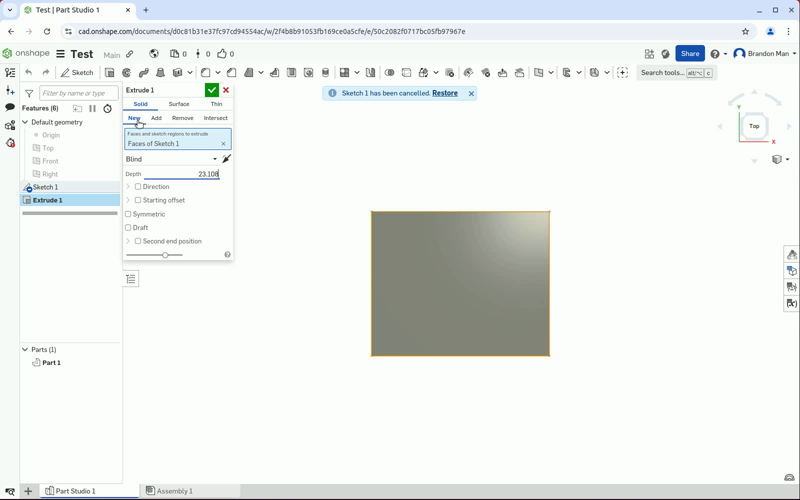
key(enter)
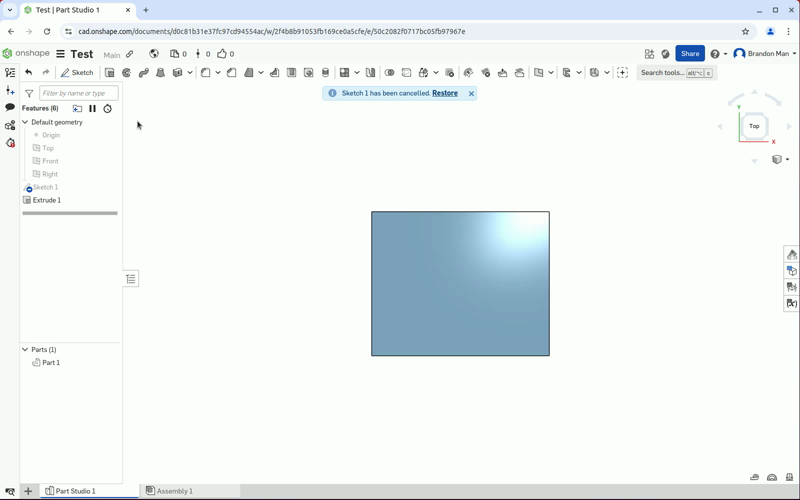
key(shift+h)
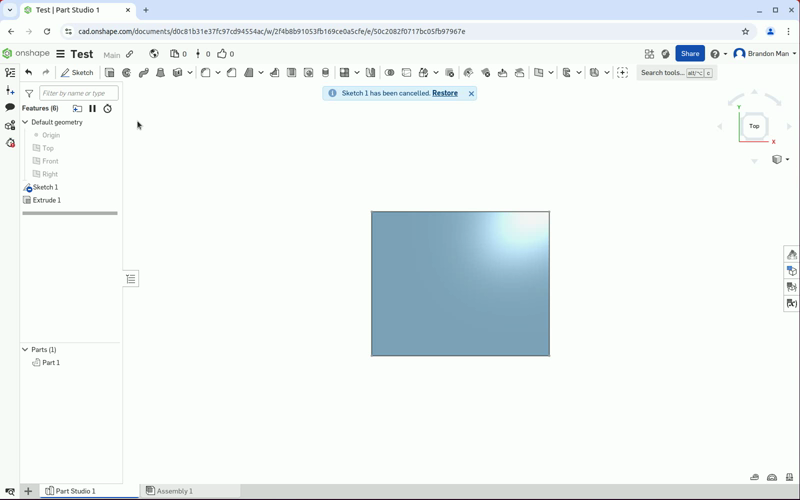
key(shift+h)
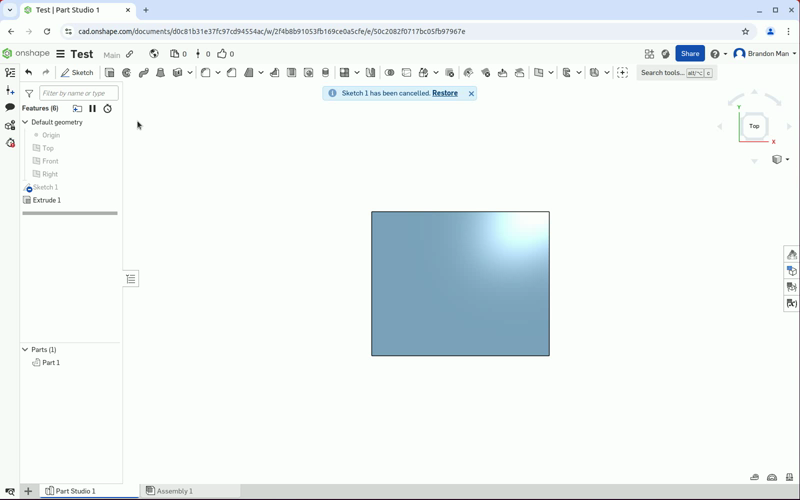
mouse_move(73, 189)
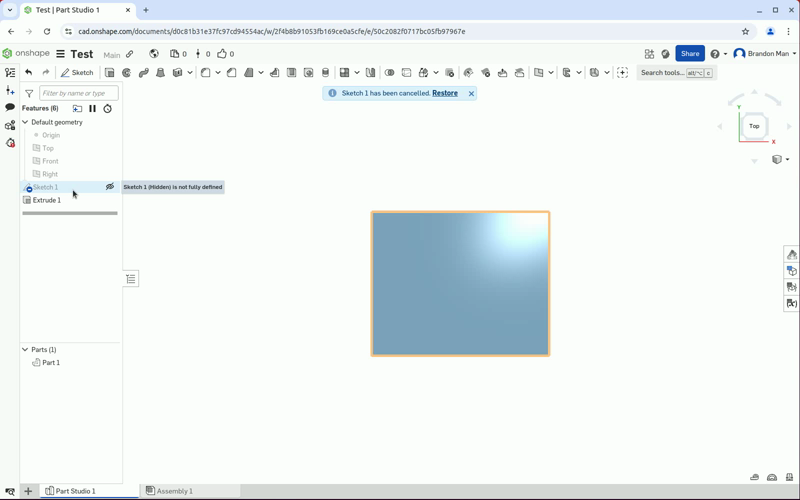
click(73, 189)
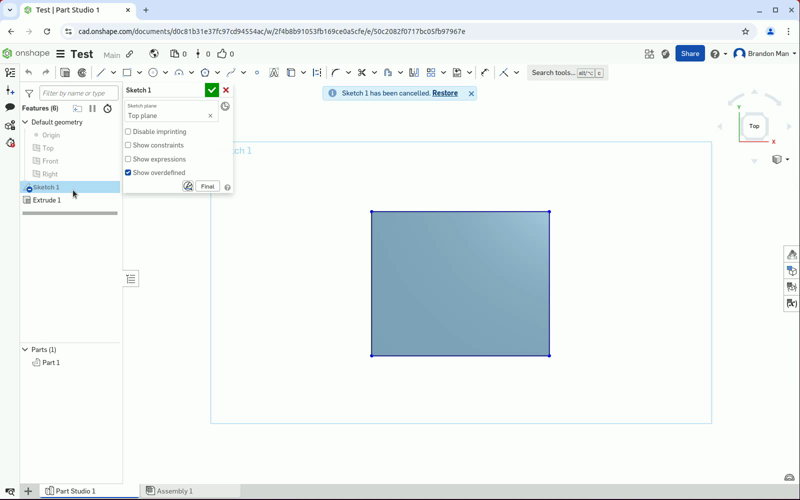
mouse_move(229, 92)
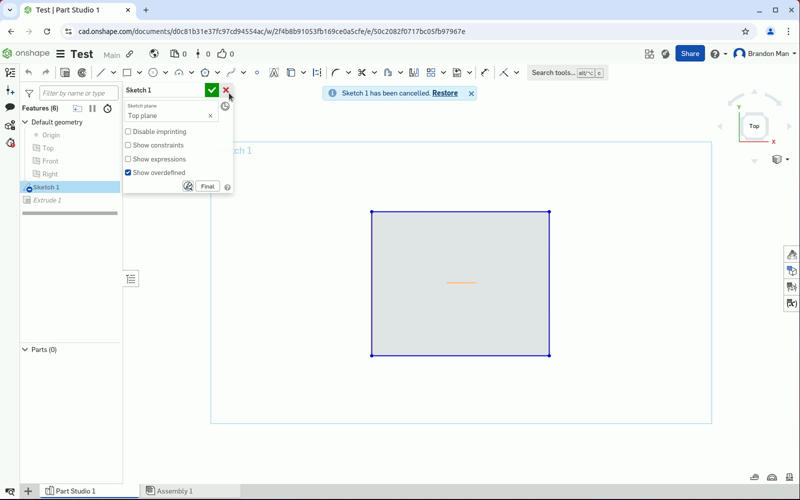
click(229, 92)
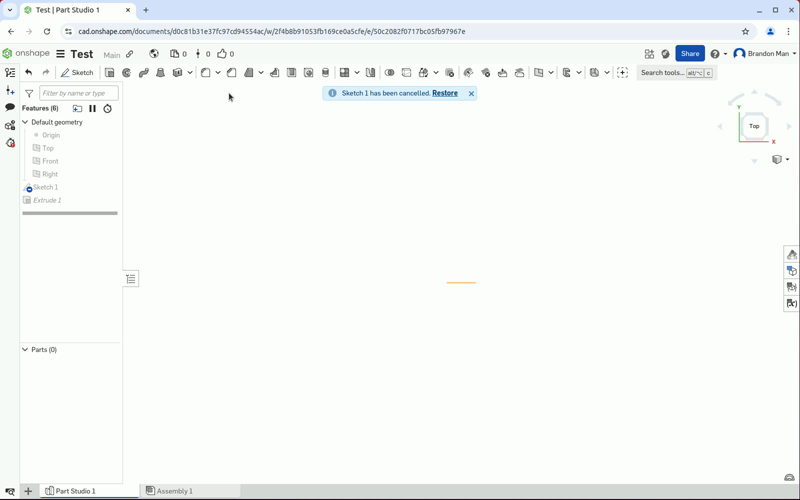
mouse_move(541, 75)
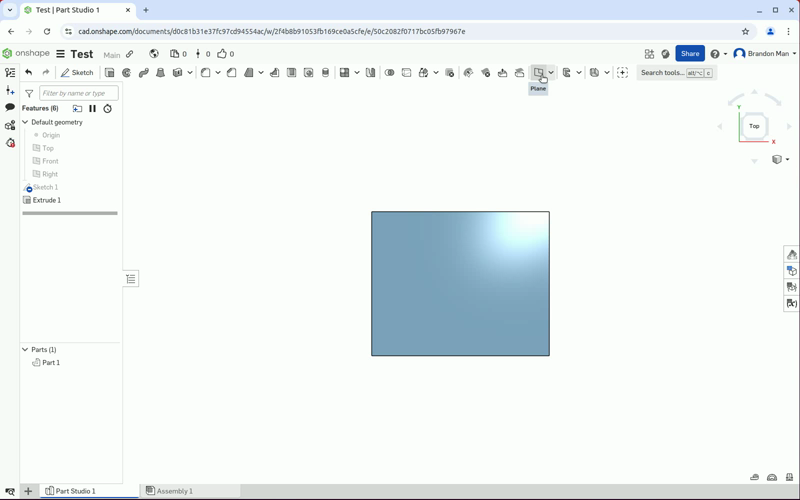
click(541, 75)
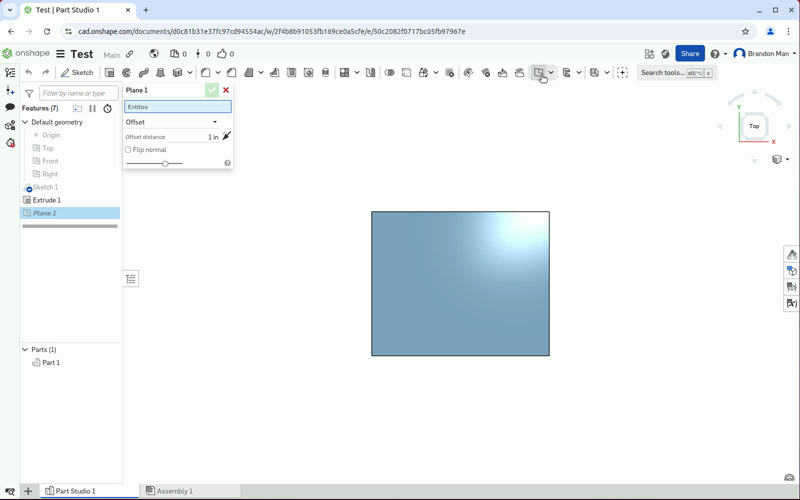
mouse_move(73, 150)
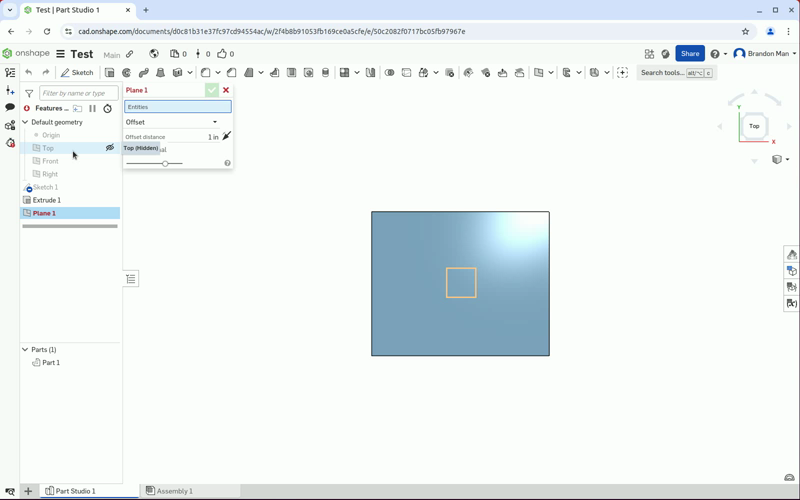
click(73, 150)
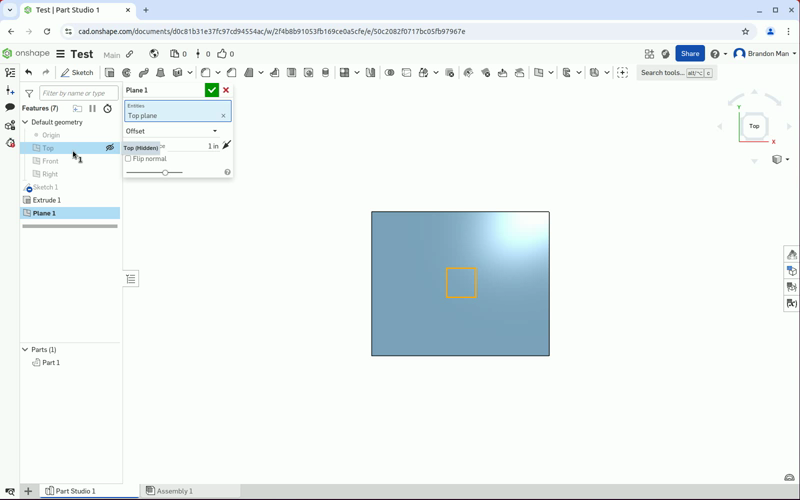
key(tab, 2)
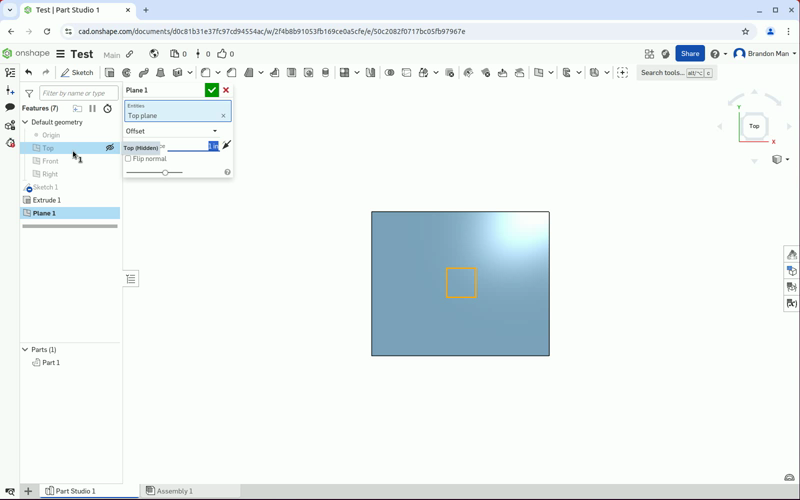
text(23.108)
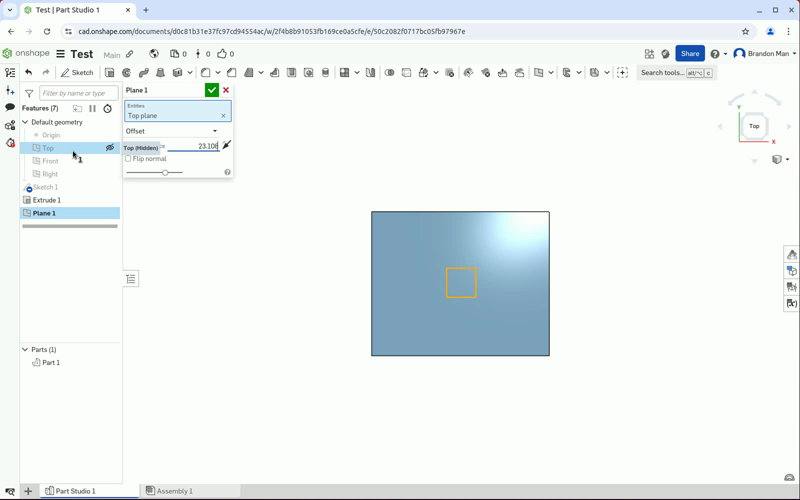
key(enter, 2)
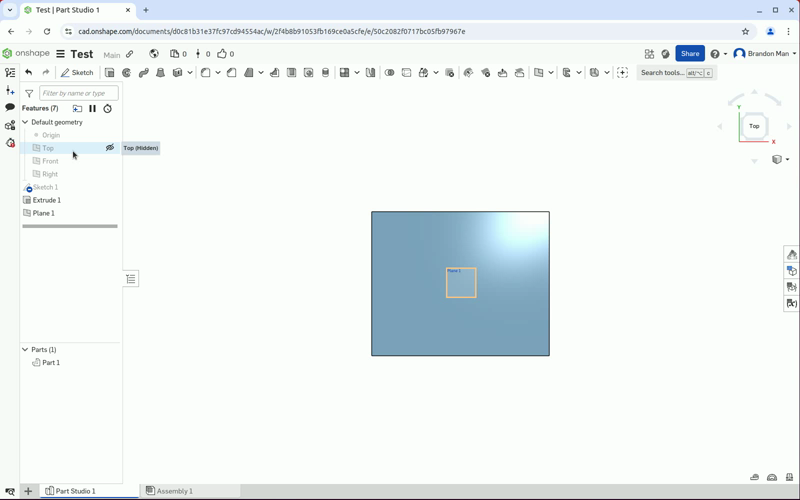
key(shift+s)
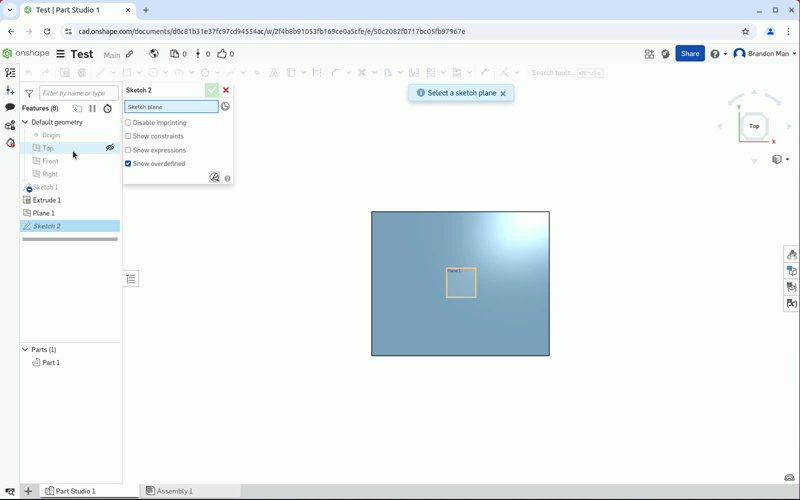
mouse_move(73, 215)
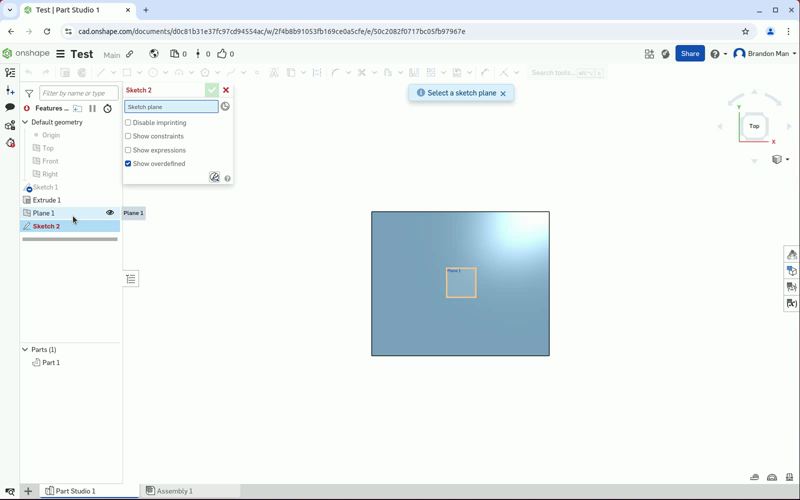
click(73, 215)
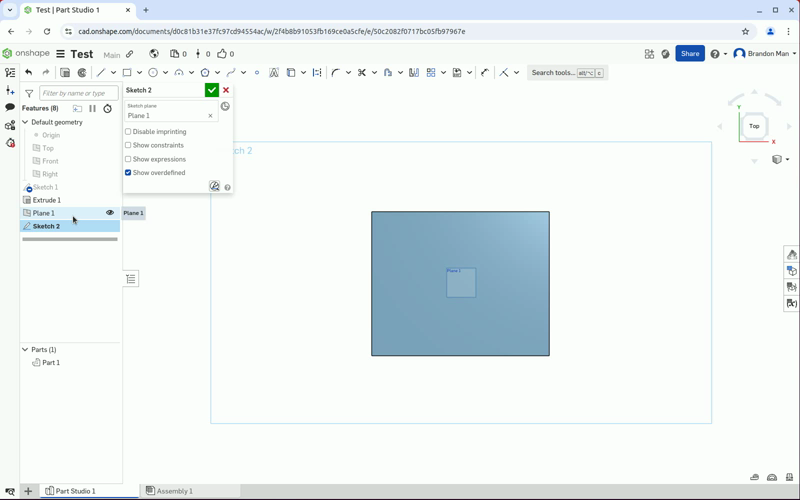
mouse_move(73, 352)
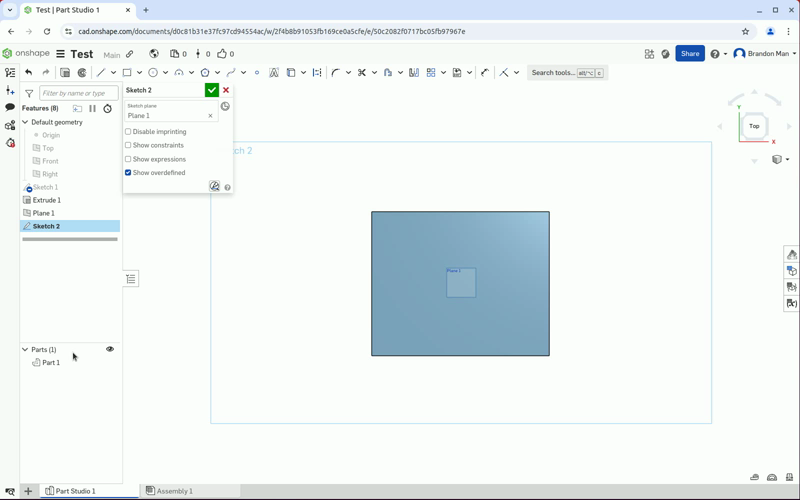
key(y)
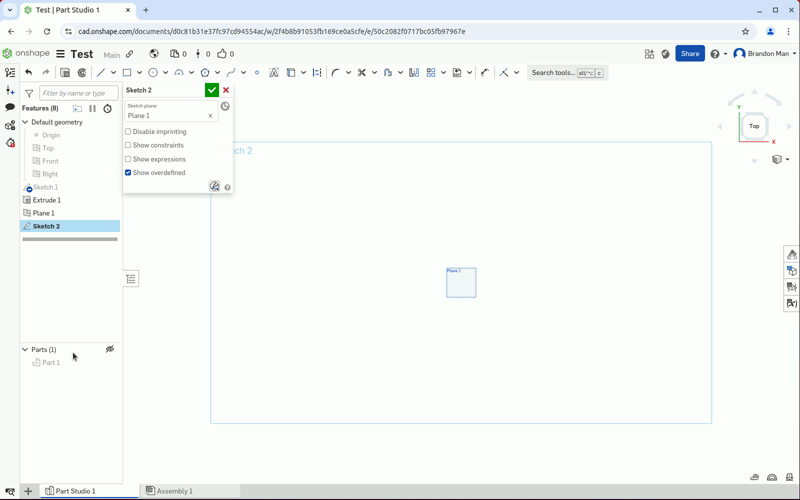
key(l)
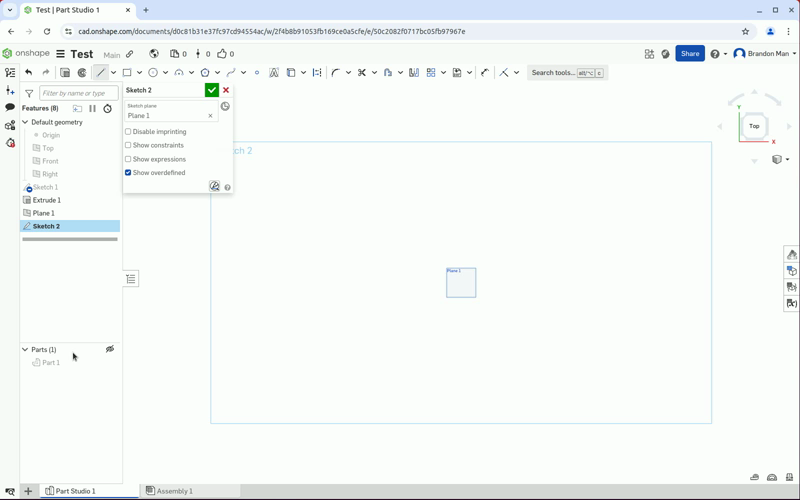
key_down(shift)
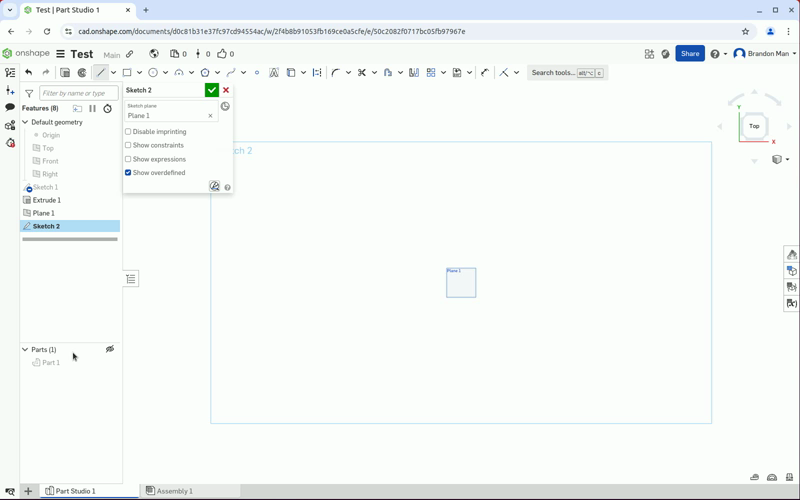
mouse_move(377, 348)
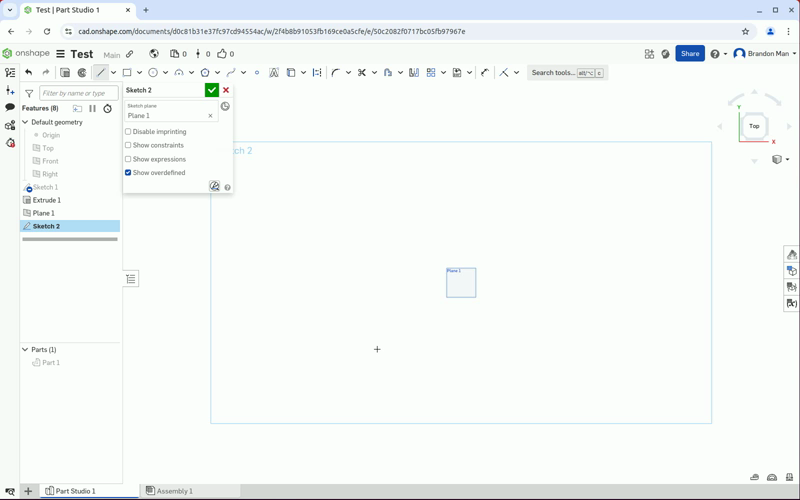
click(377, 348)
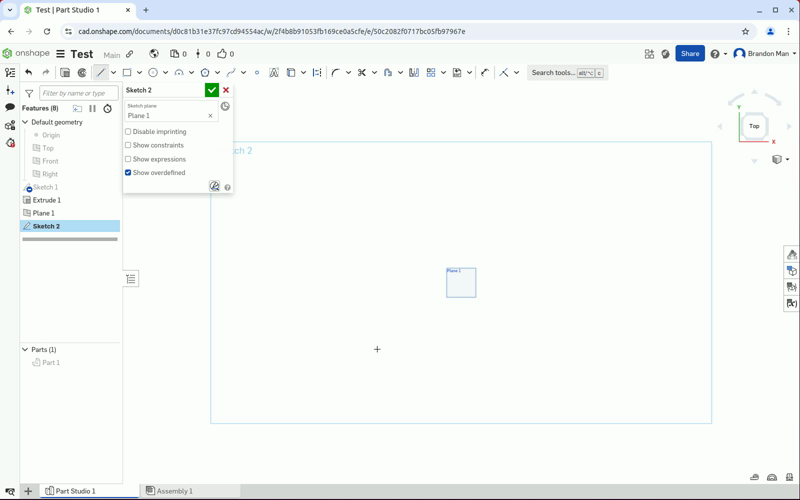
key_up(shift)
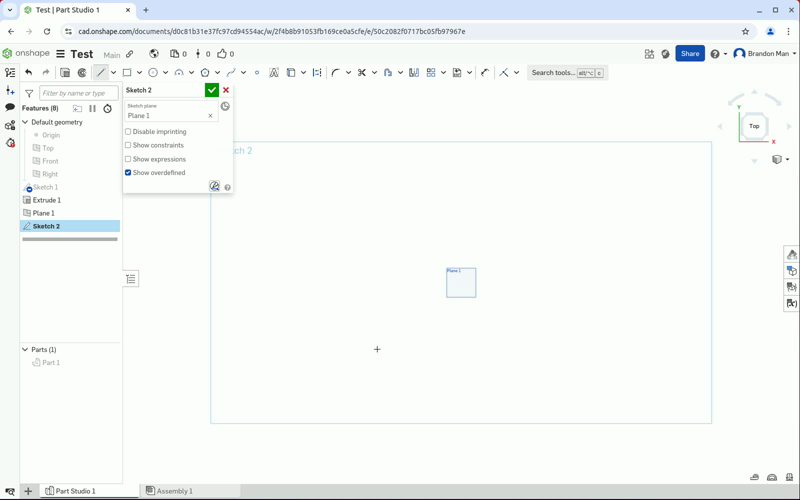
key_down(shift)
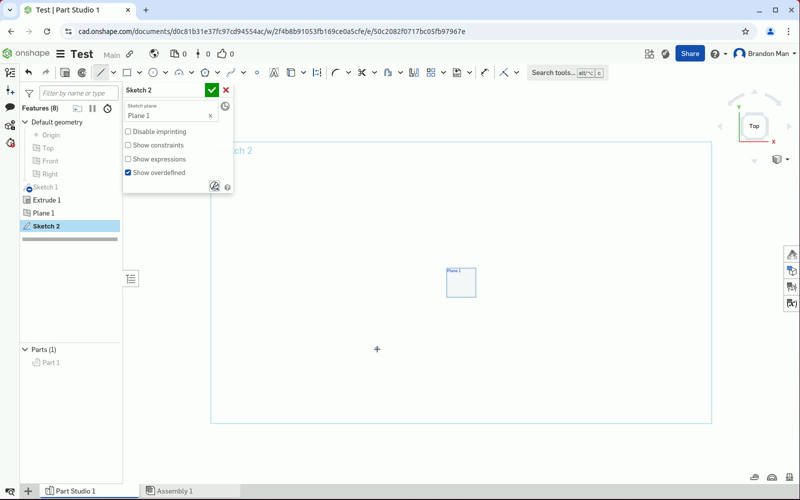
mouse_move(542, 348)
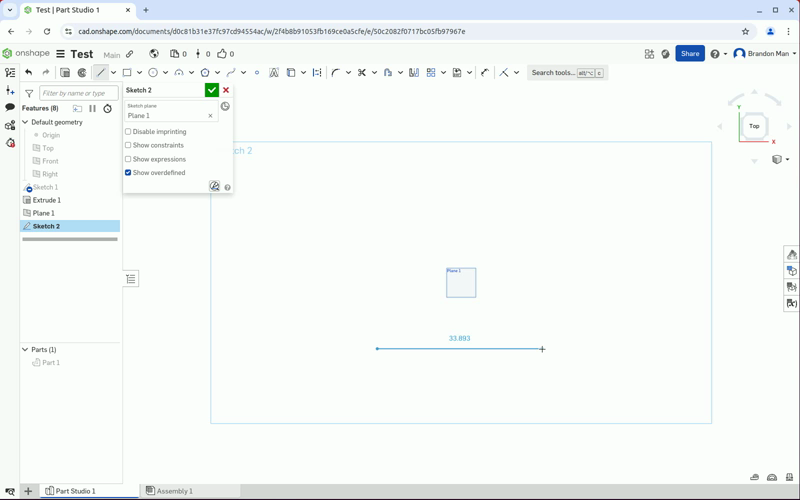
click(542, 348)
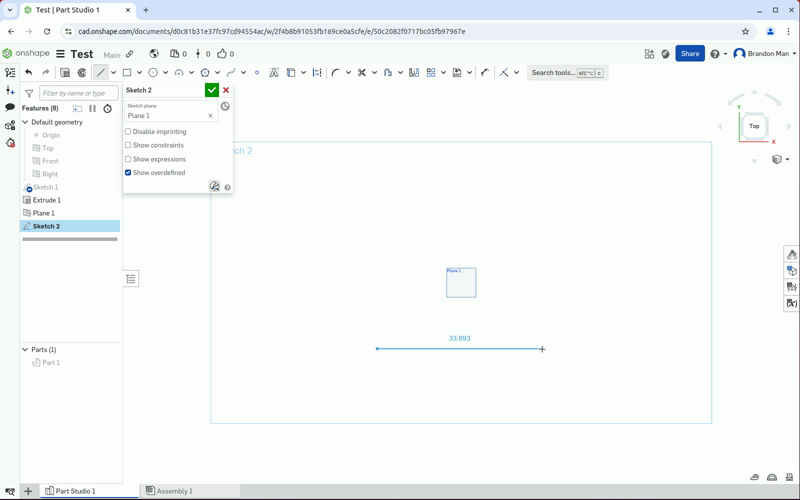
key_up(shift)
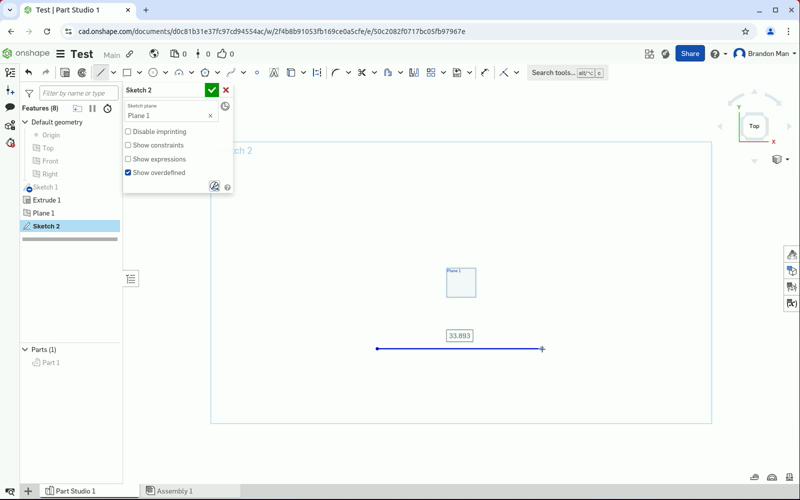
key_down(shift)
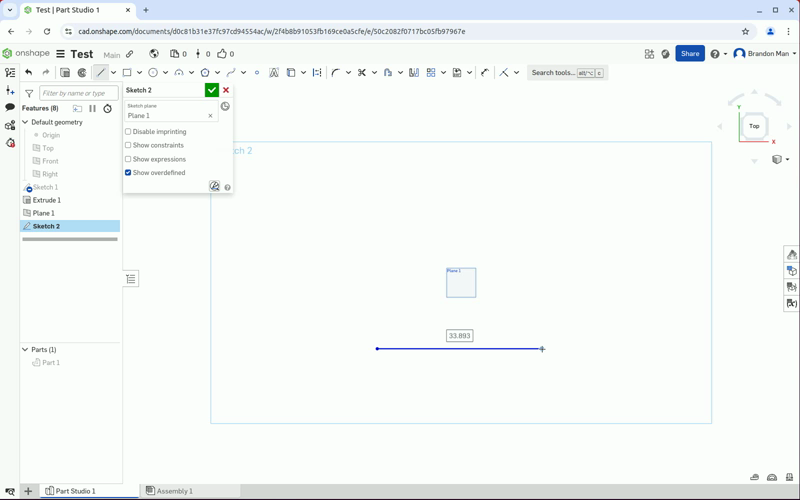
mouse_move(542, 218)
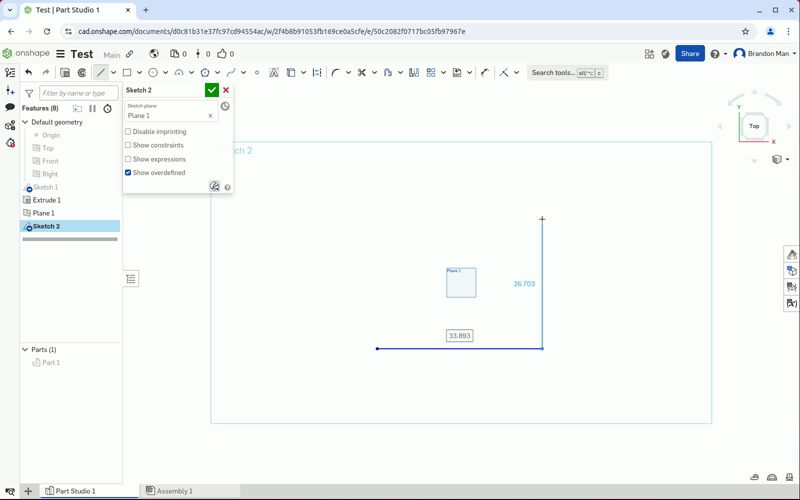
click(542, 218)
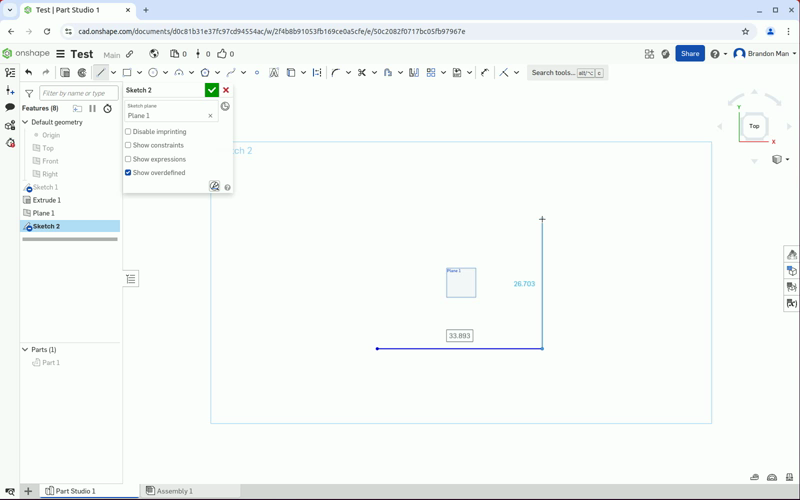
key_up(shift)
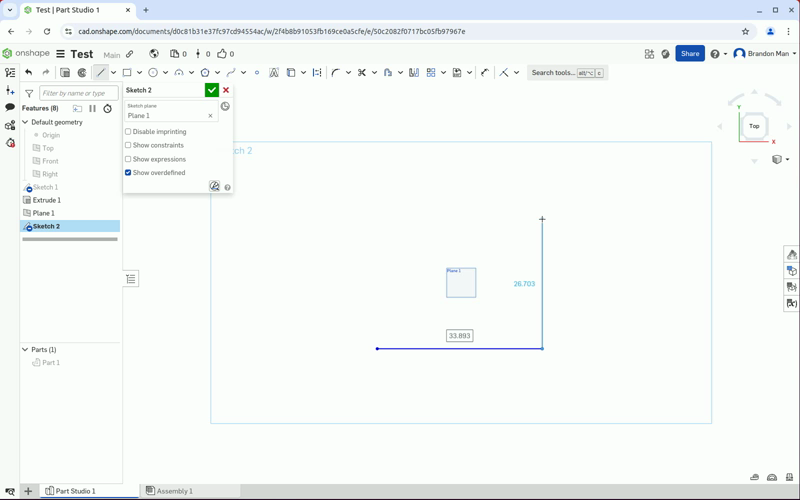
key_down(shift)
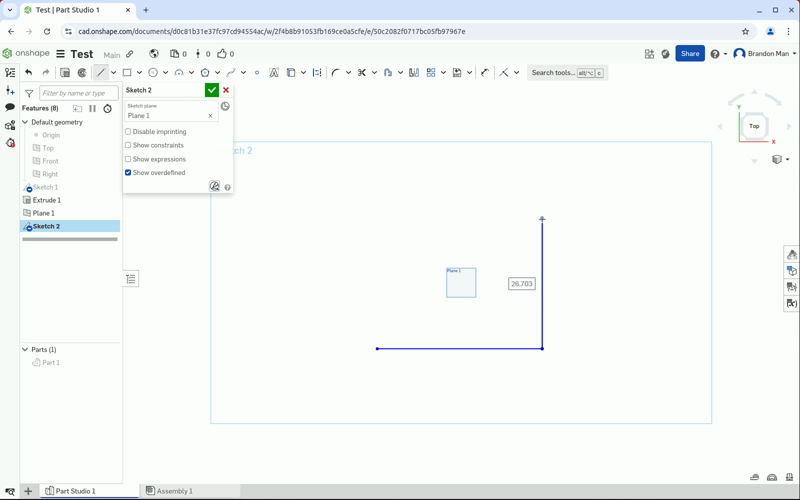
mouse_move(377, 218)
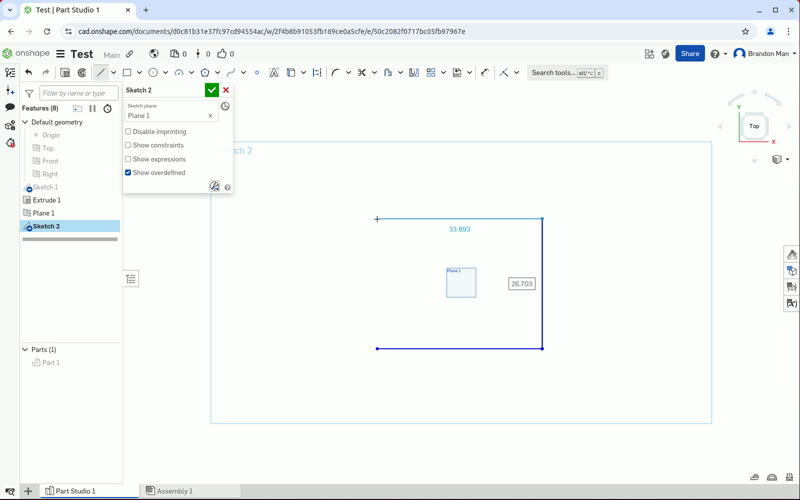
click(377, 218)
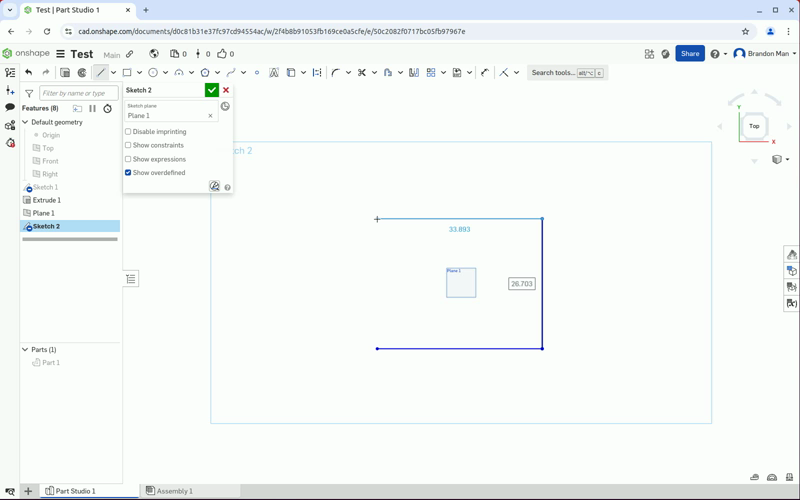
key_up(shift)
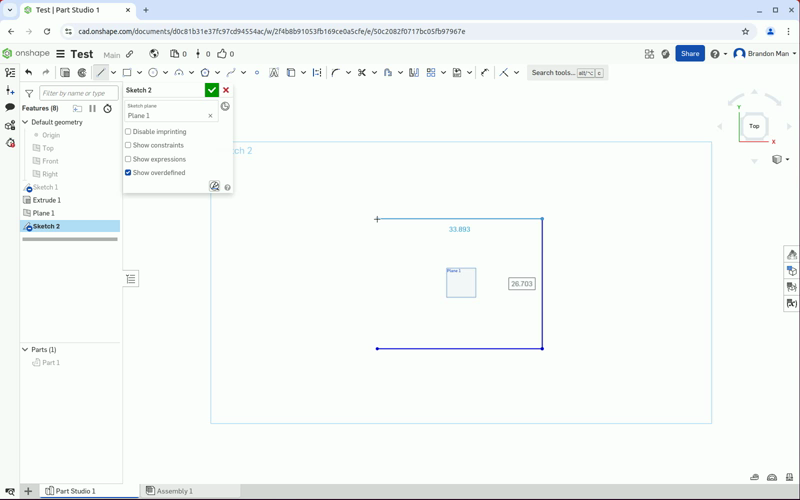
key_down(shift)
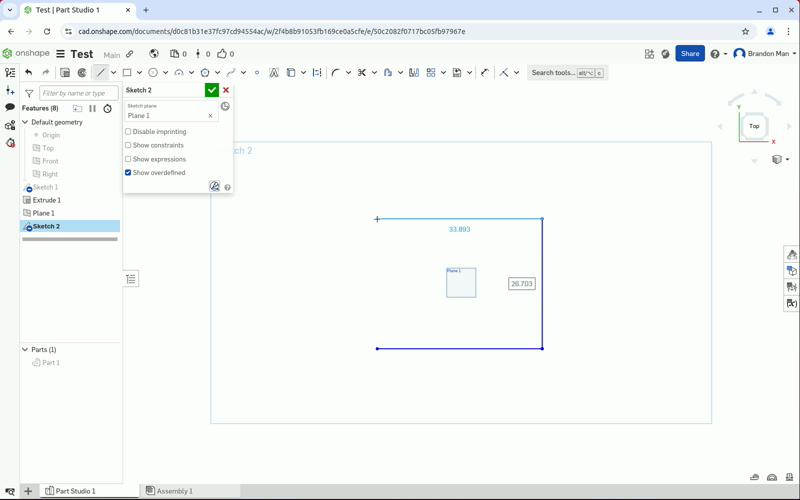
mouse_move(377, 348)
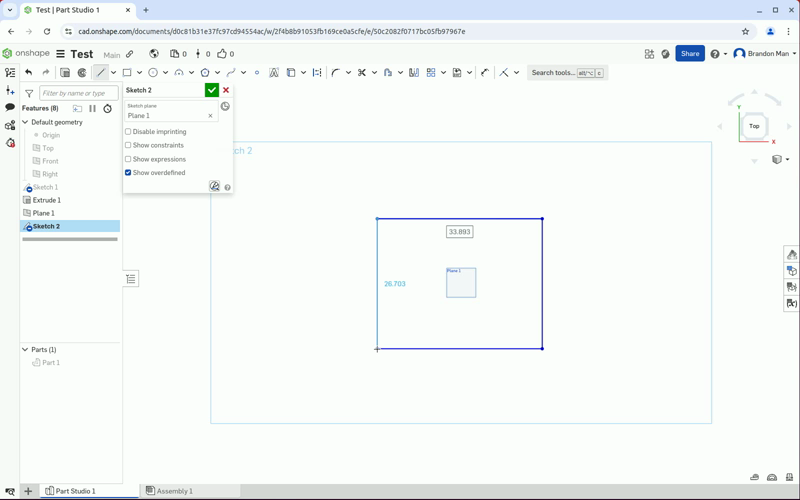
key_up(shift)
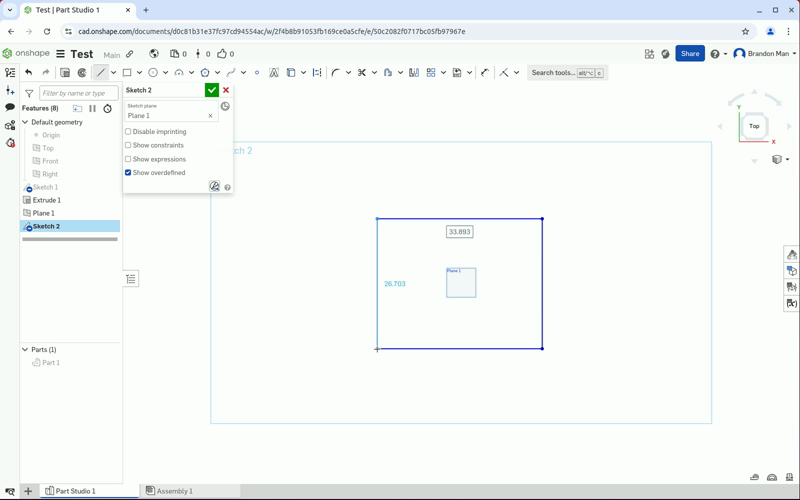
click(377, 348)
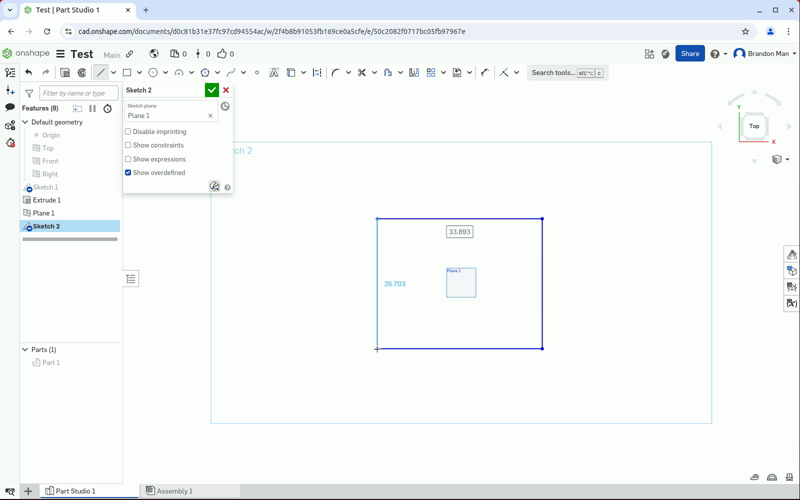
key(esc)
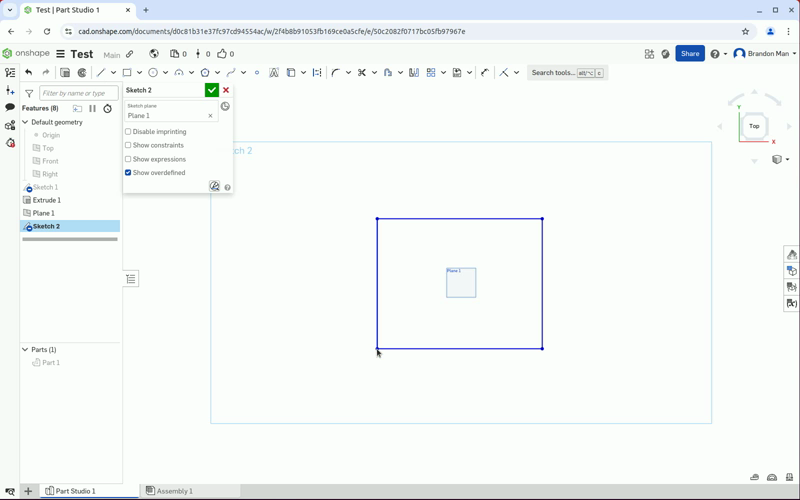
mouse_move(502, 239)
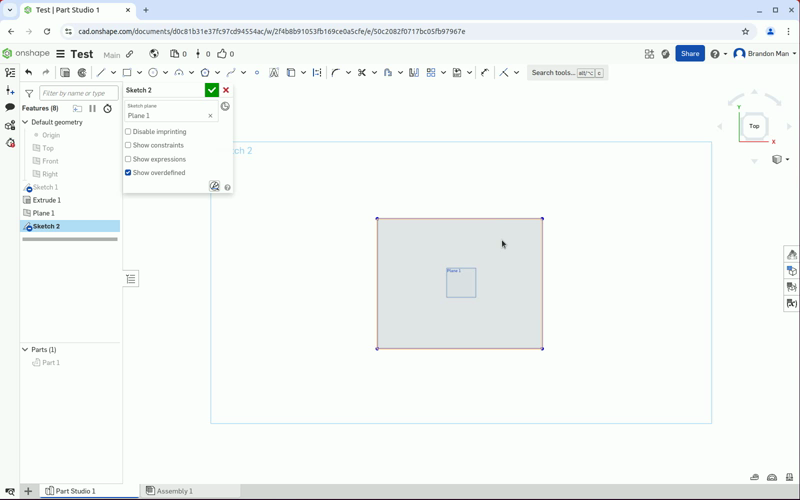
click(502, 239)
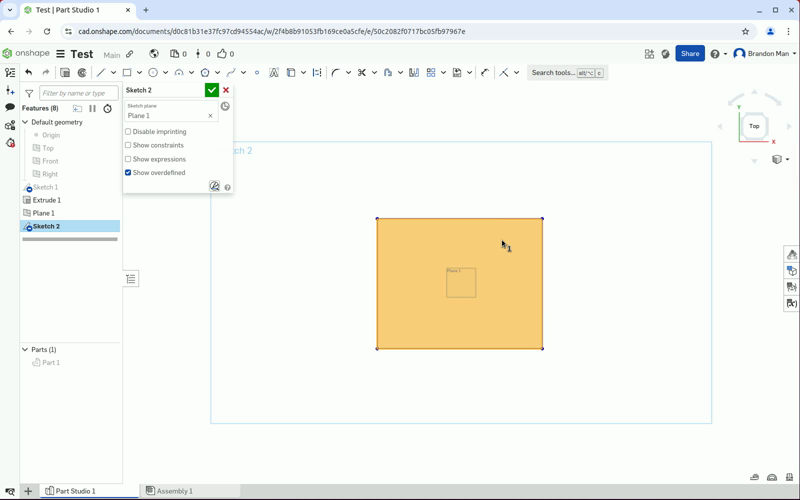
mouse_move(73, 352)
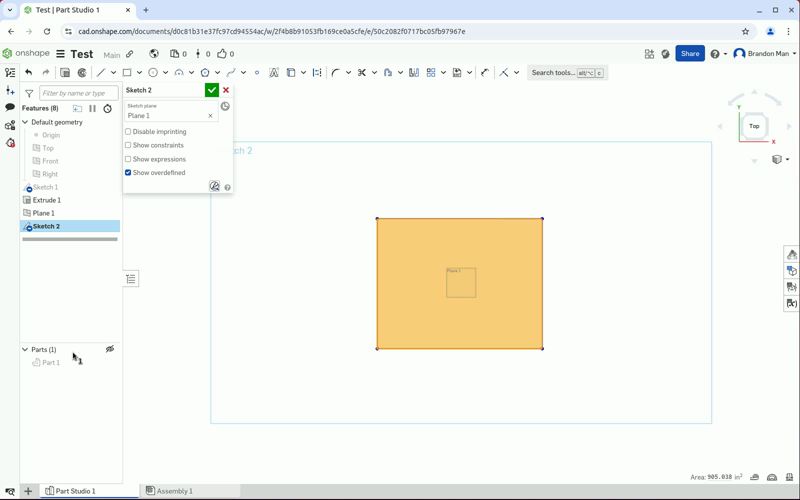
key(shift+y)
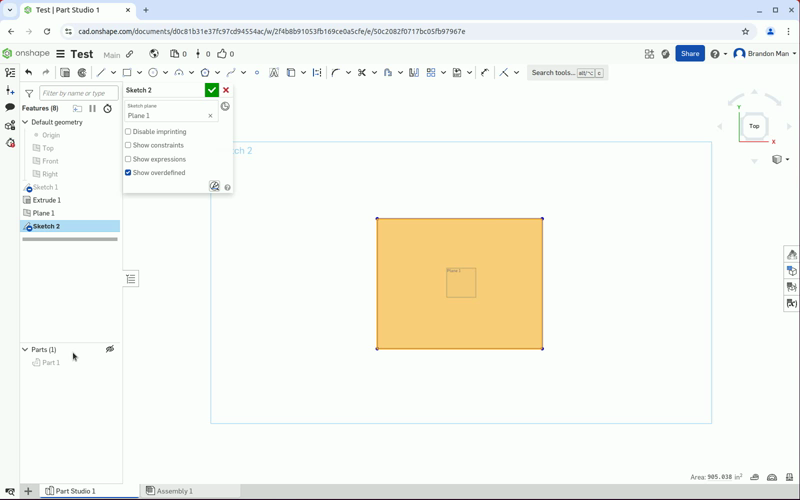
key(shift+e)
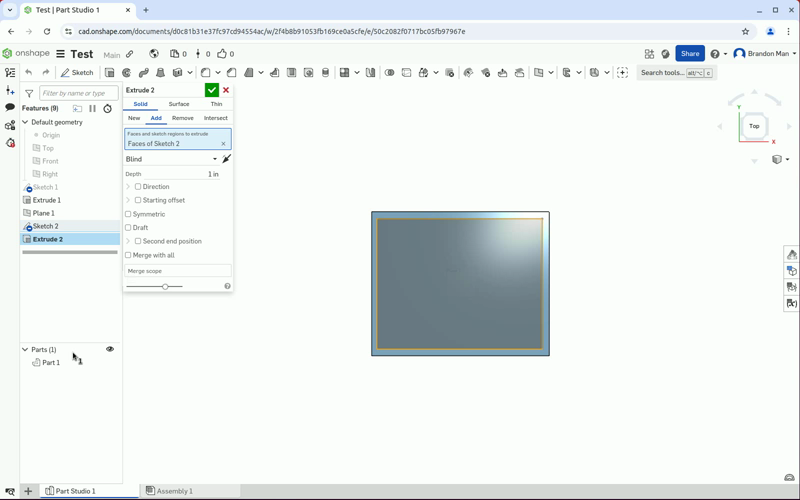
mouse_move(143, 106)
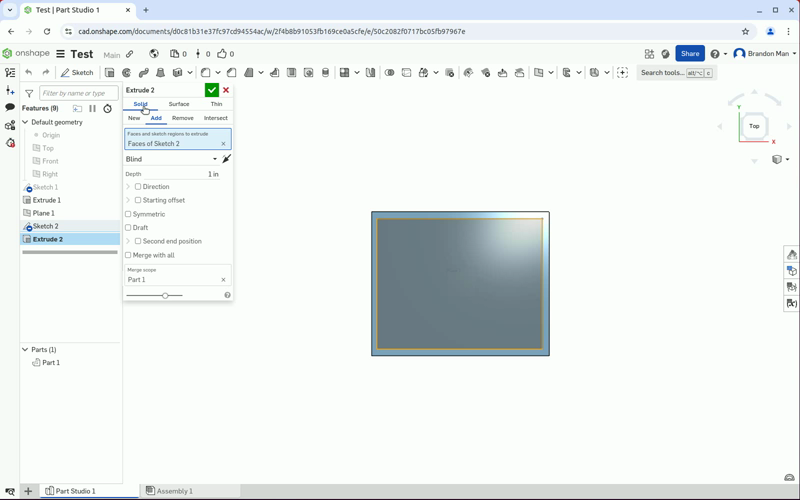
click(143, 106)
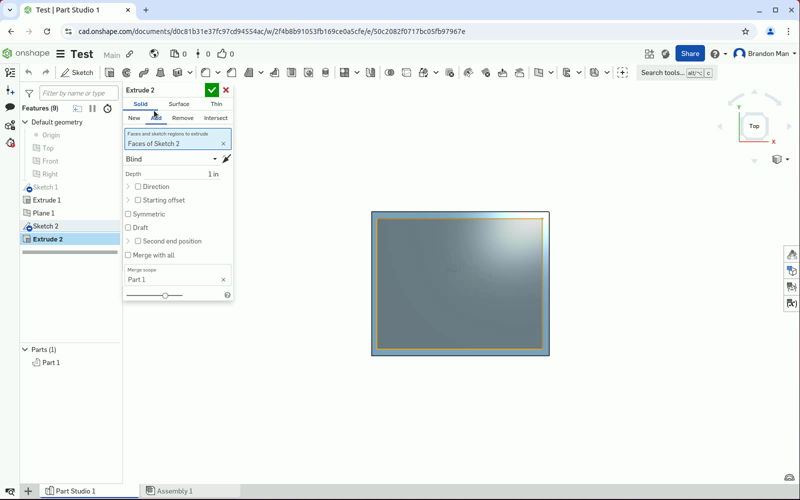
mouse_move(186, 120)
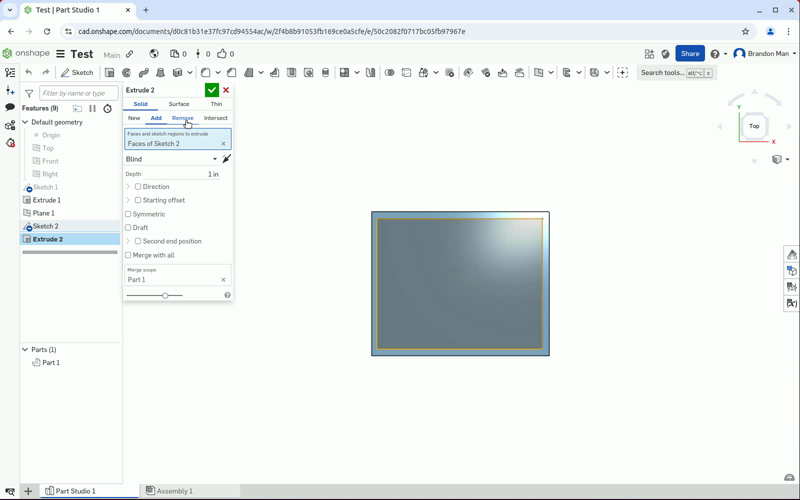
click(186, 120)
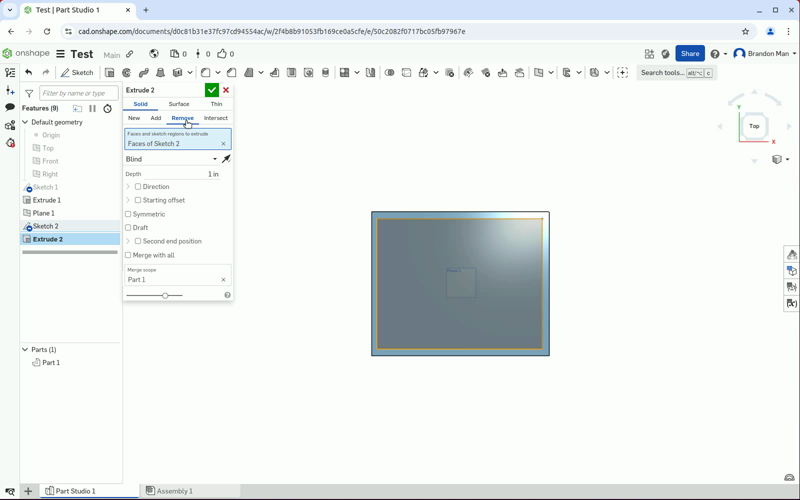
key(tab, 4)
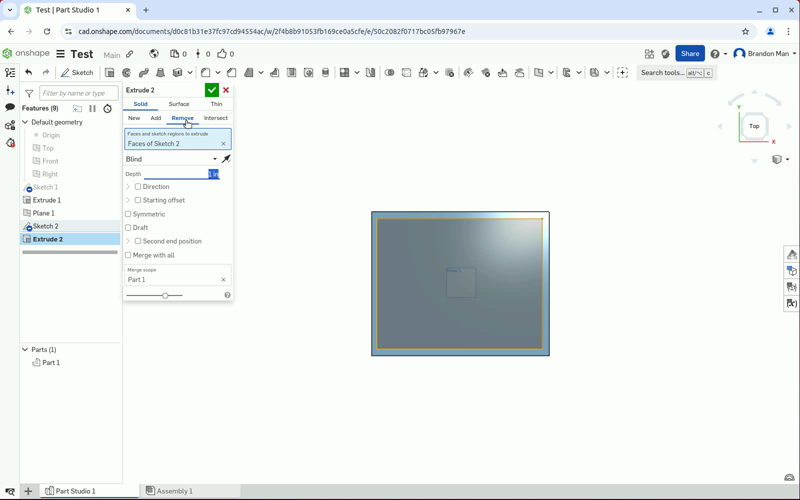
text(21.664)
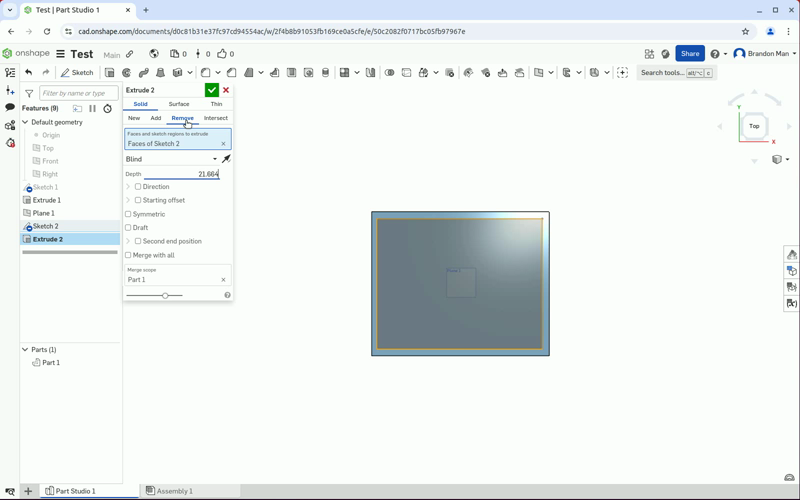
key(tab, 6)
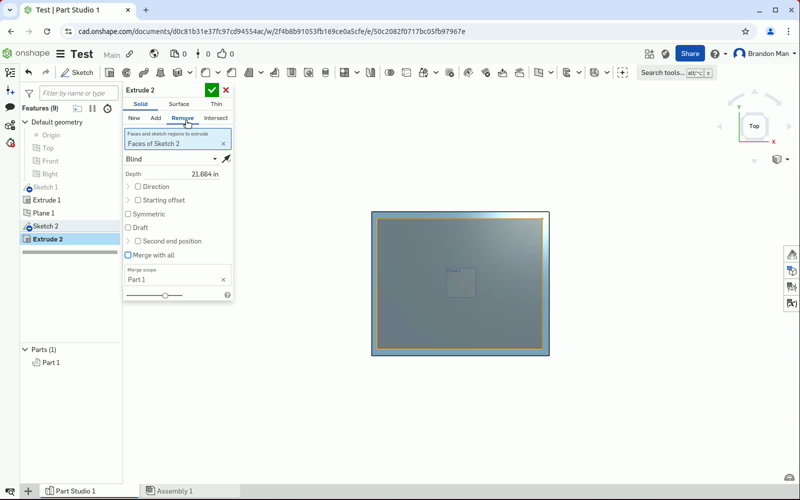
key(space)
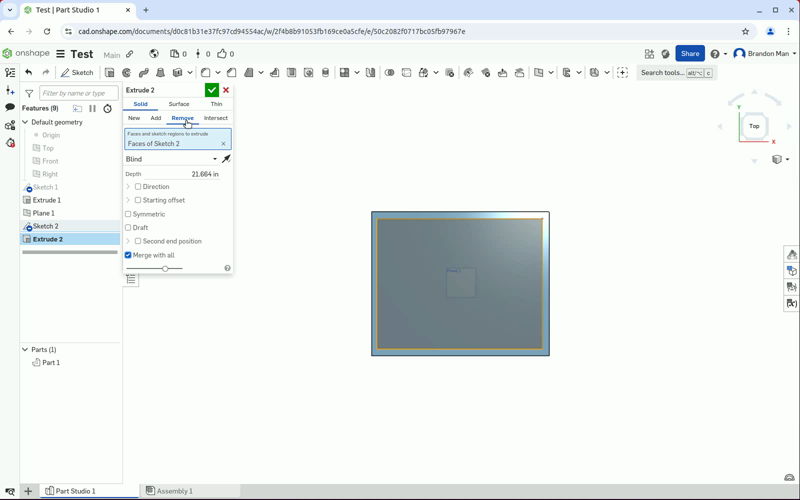
key(enter)
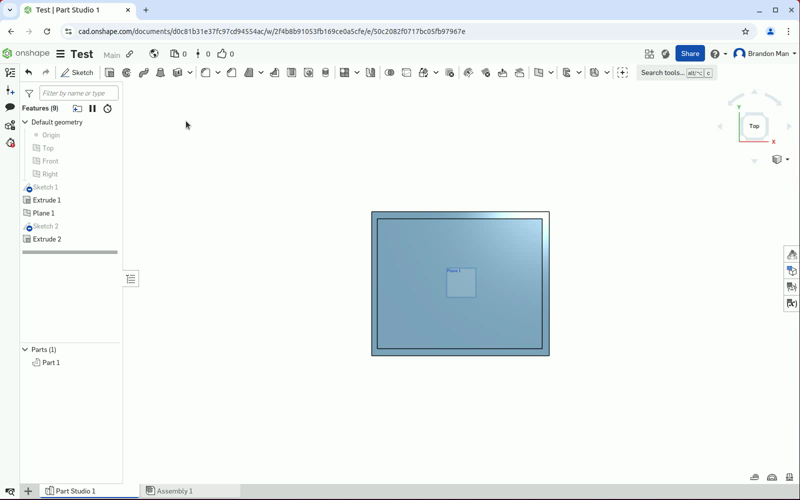
key(shift+h)
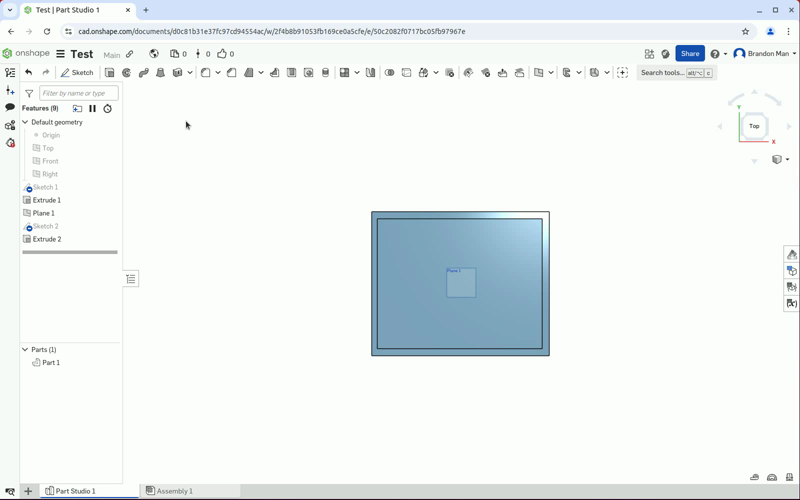
key(shift+h)
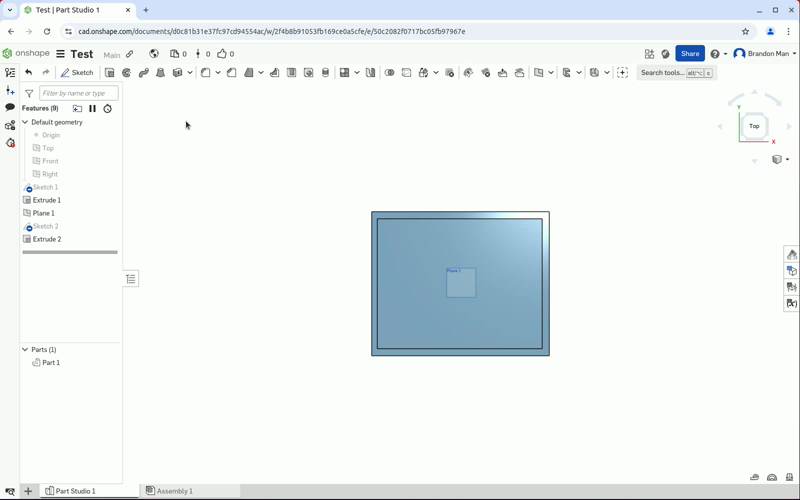
mouse_move(73, 189)
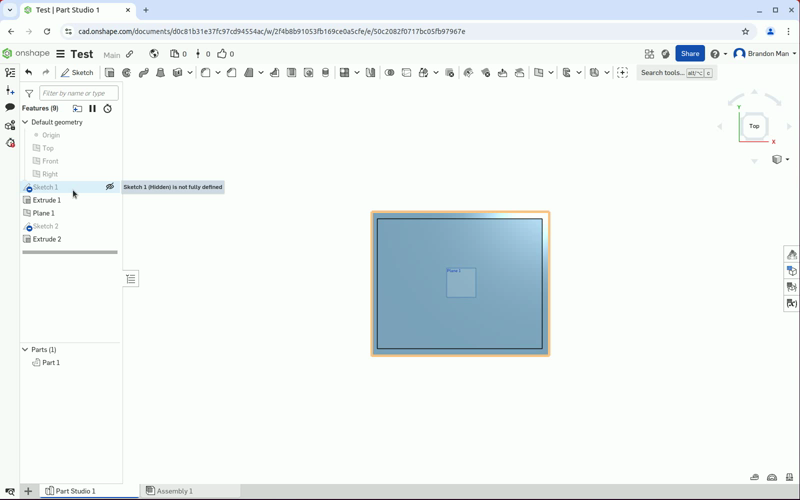
click(73, 189)
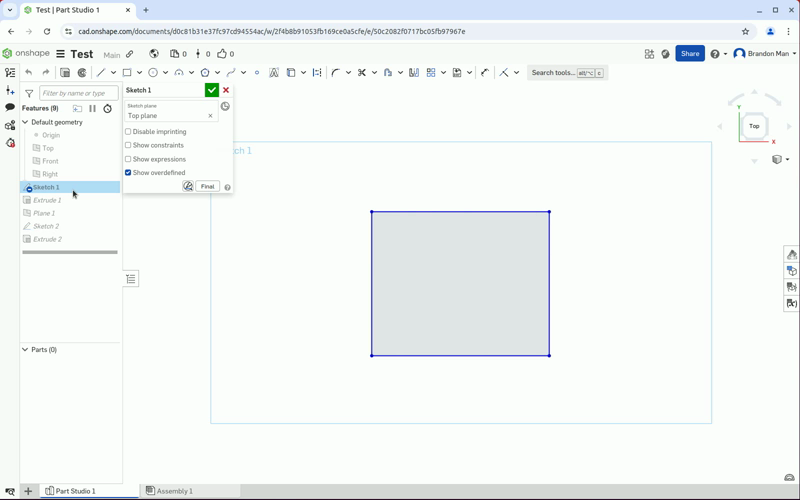
mouse_move(229, 92)
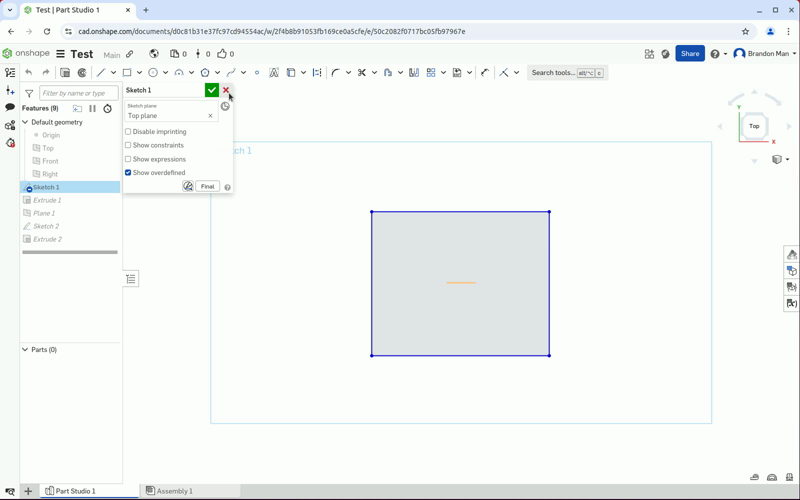
click(229, 92)
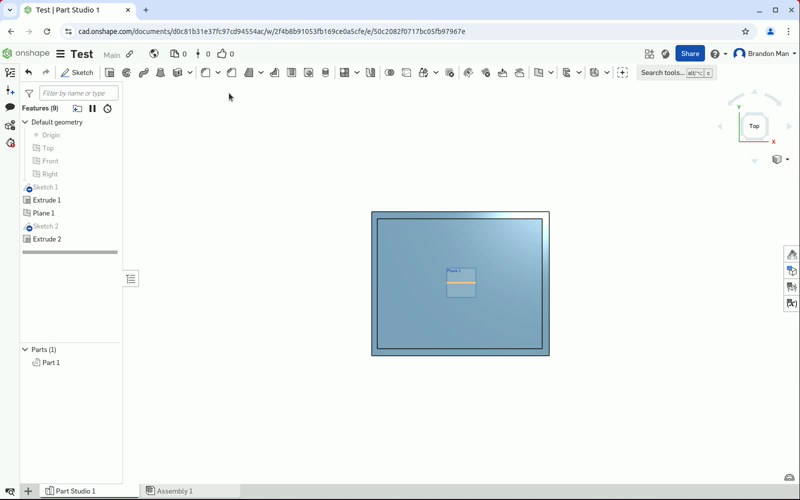
mouse_move(73, 352)
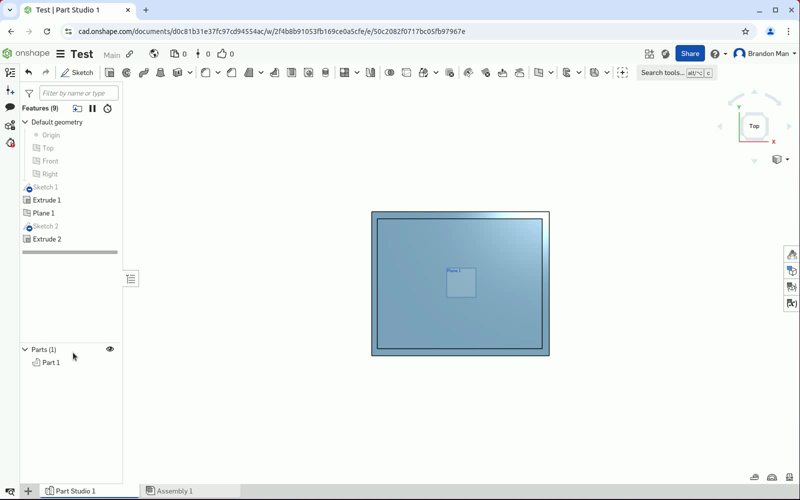
key(y)
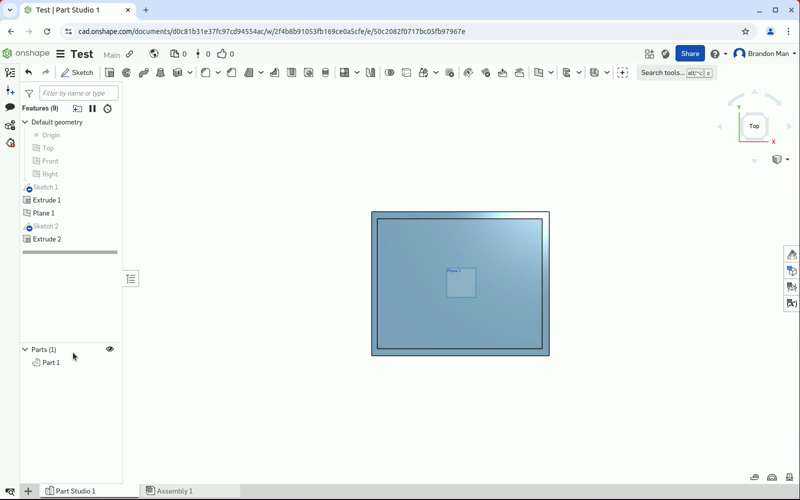
key(shift+p)
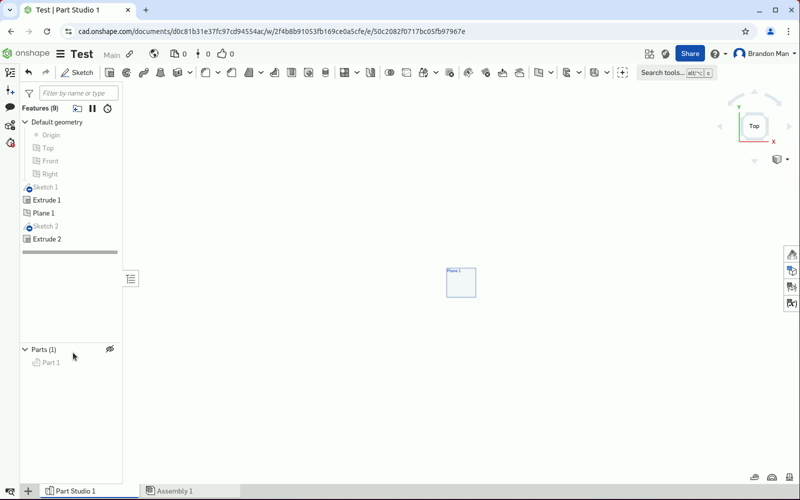
key(space)
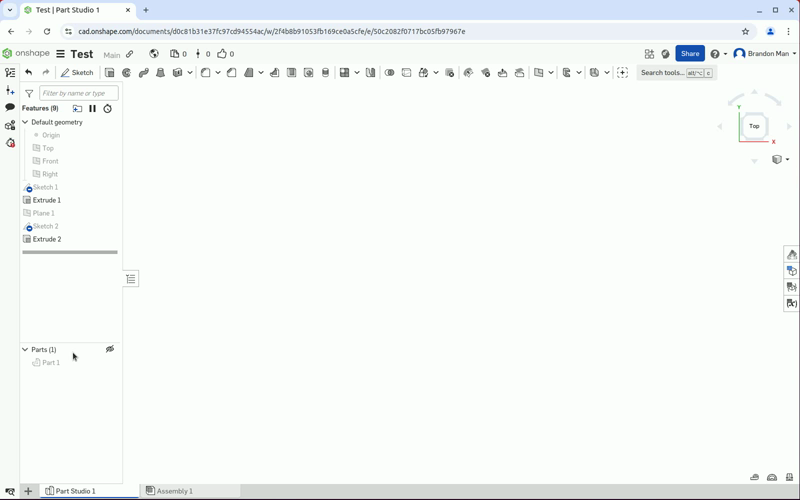
key_down(shift)
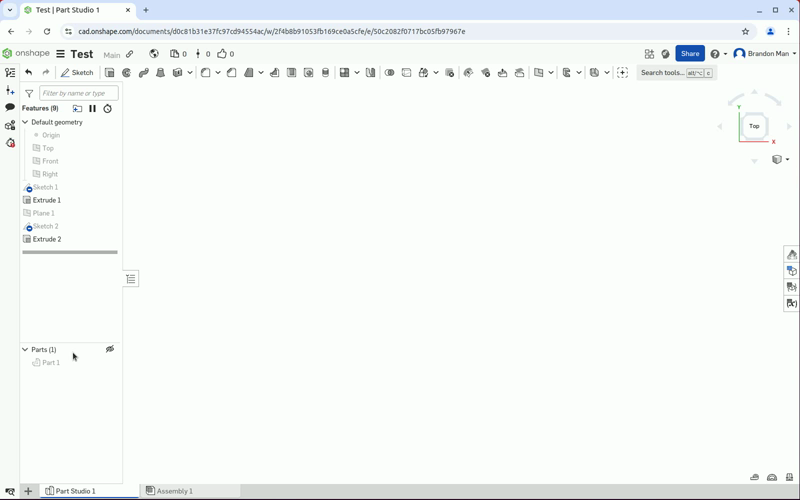
key(up)
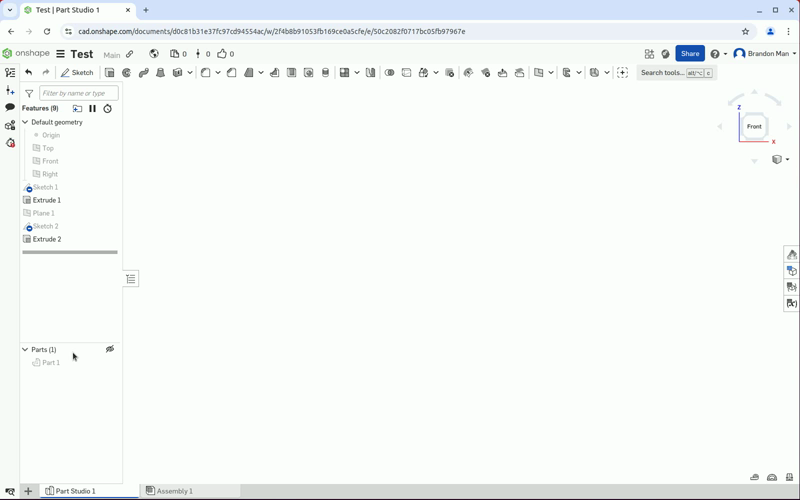
key_up(shift)
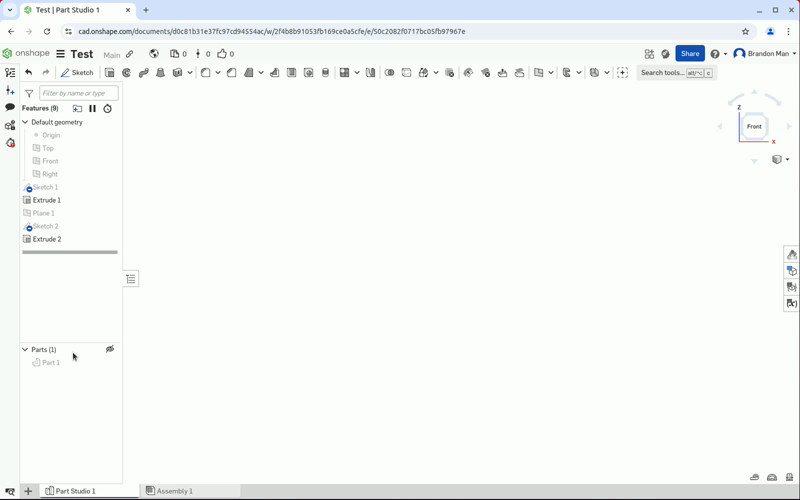
mouse_move(73, 352)
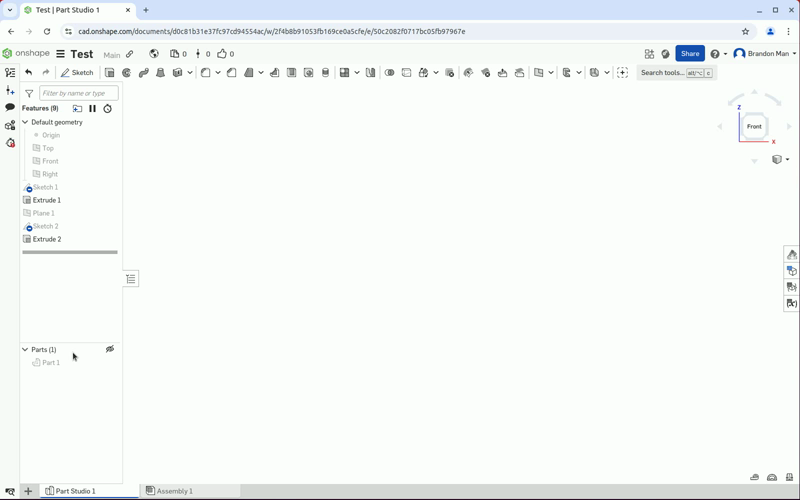
key(shift+y)
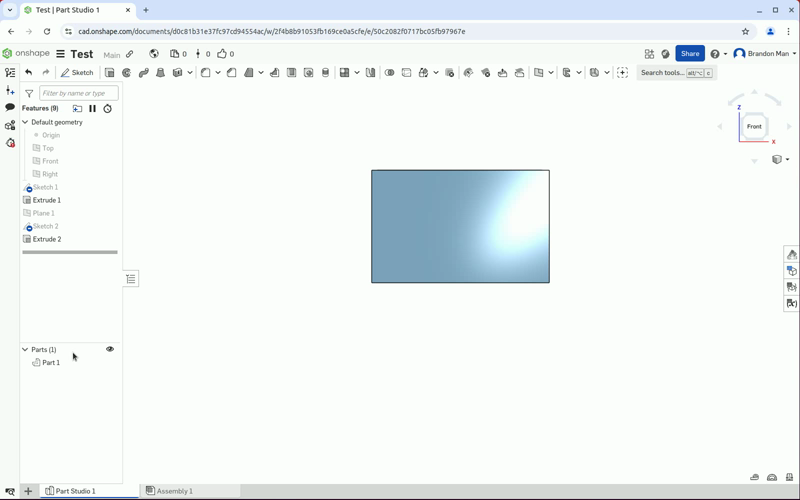
mouse_move(541, 75)
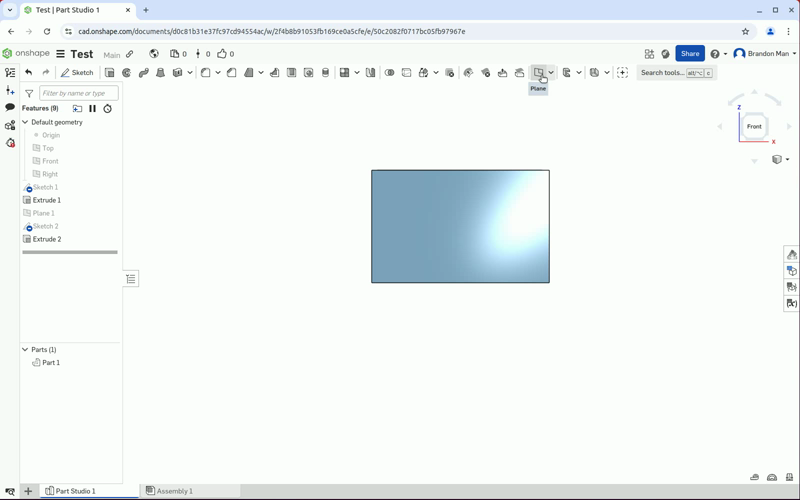
click(541, 75)
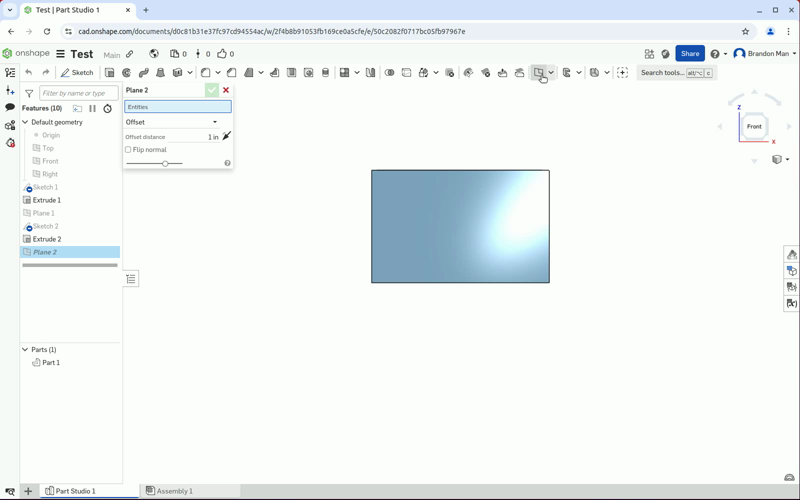
mouse_move(73, 163)
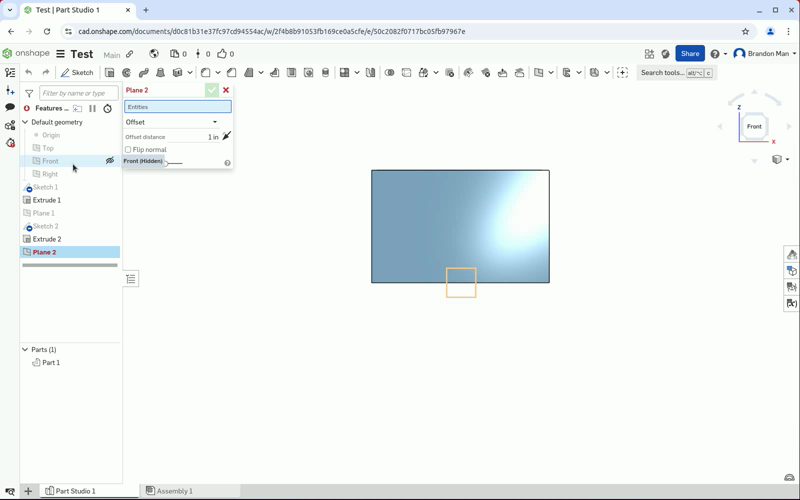
click(73, 163)
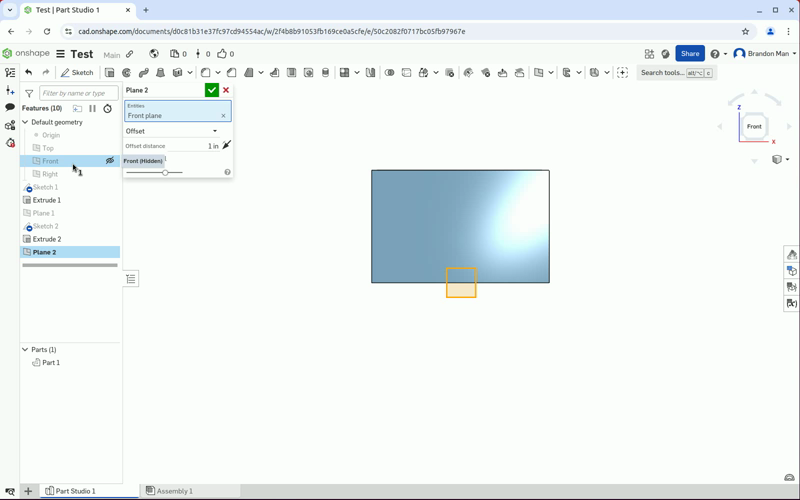
key(tab, 2)
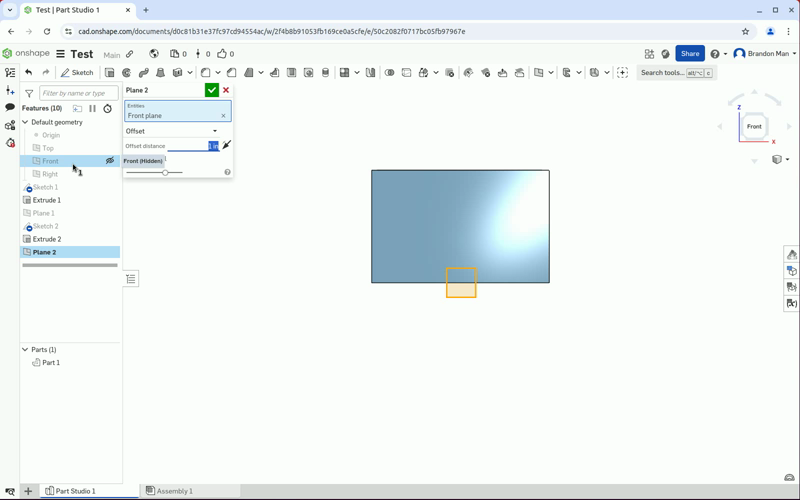
text(14.913)
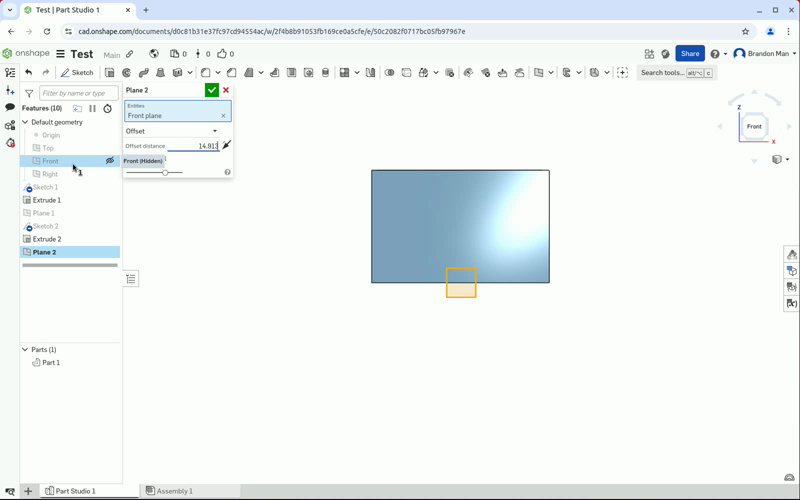
key(enter, 2)
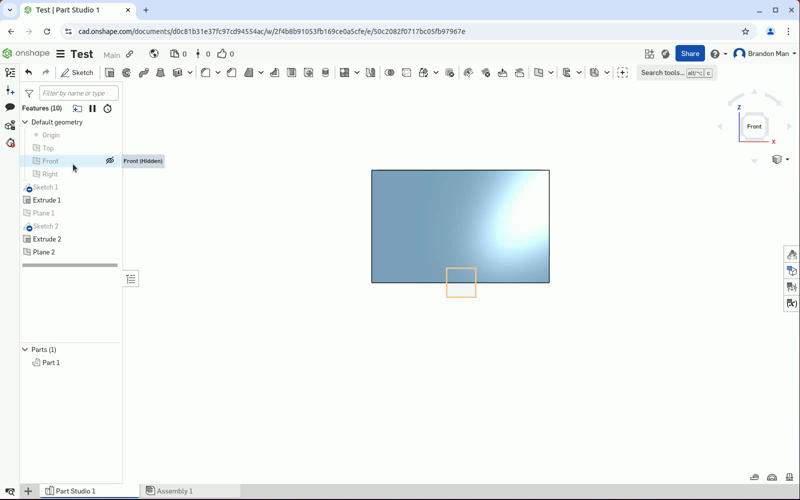
key(shift+s)
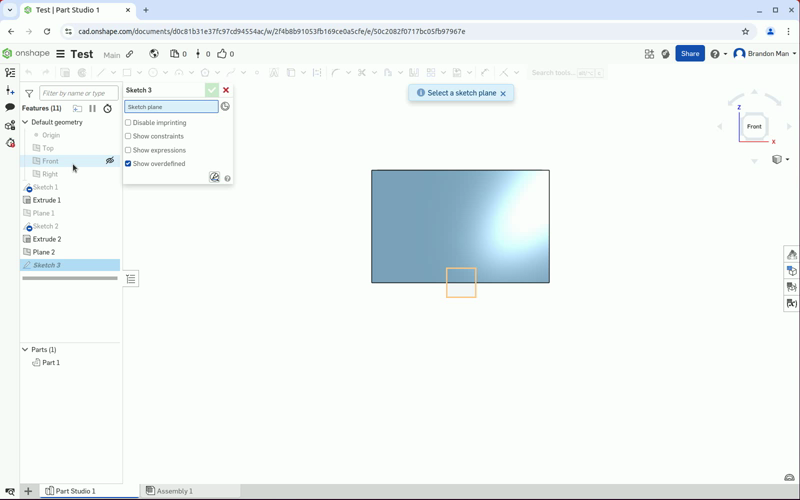
mouse_move(73, 254)
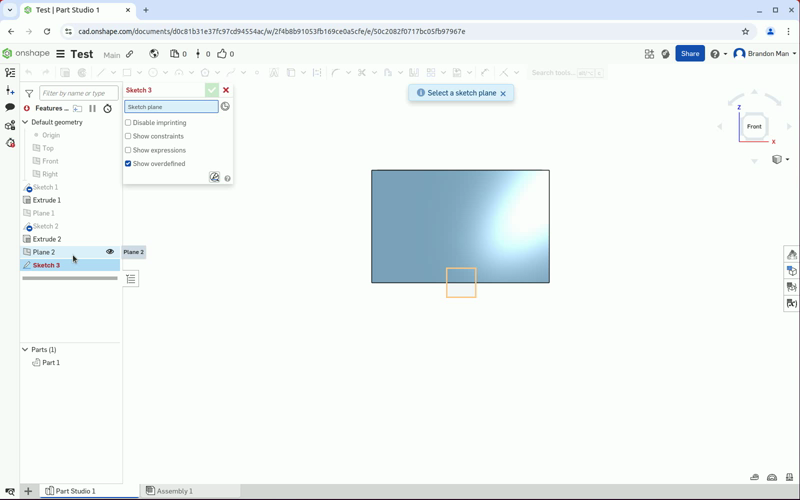
click(73, 254)
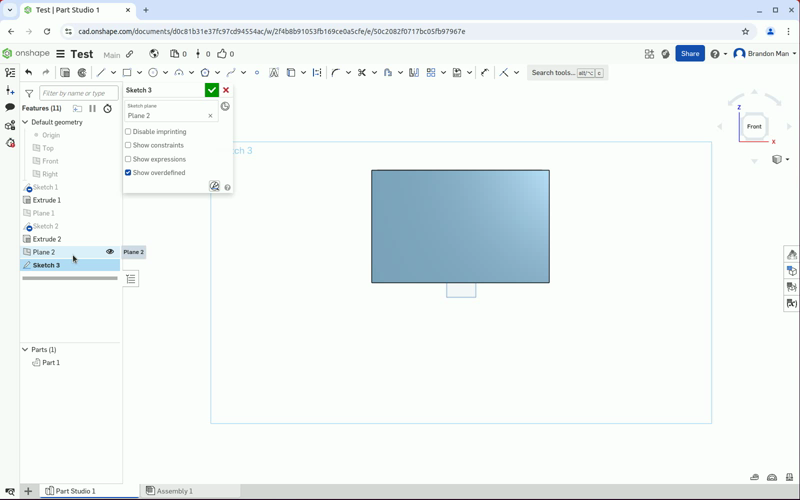
mouse_move(73, 352)
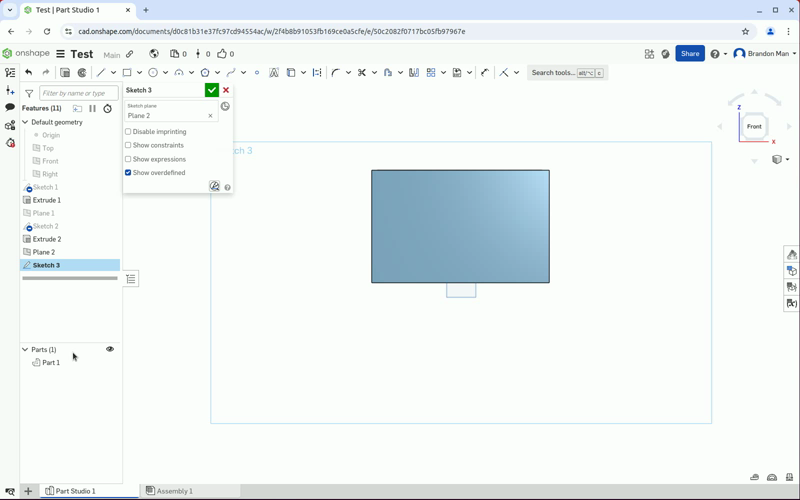
key(y)
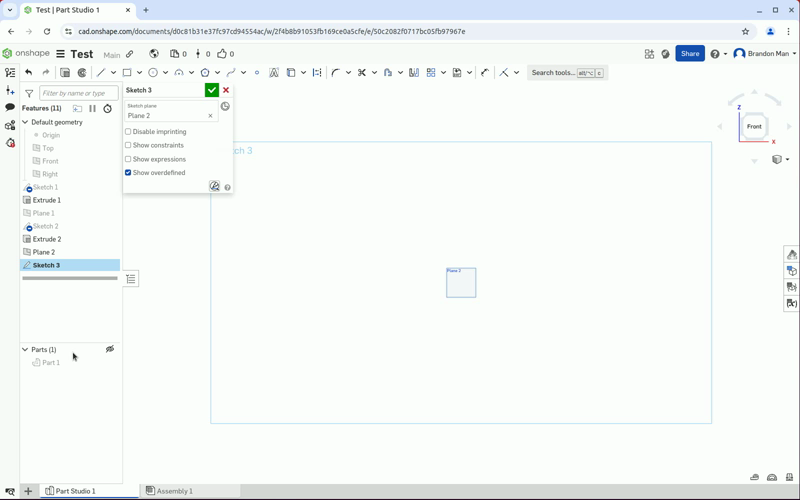
key(c)
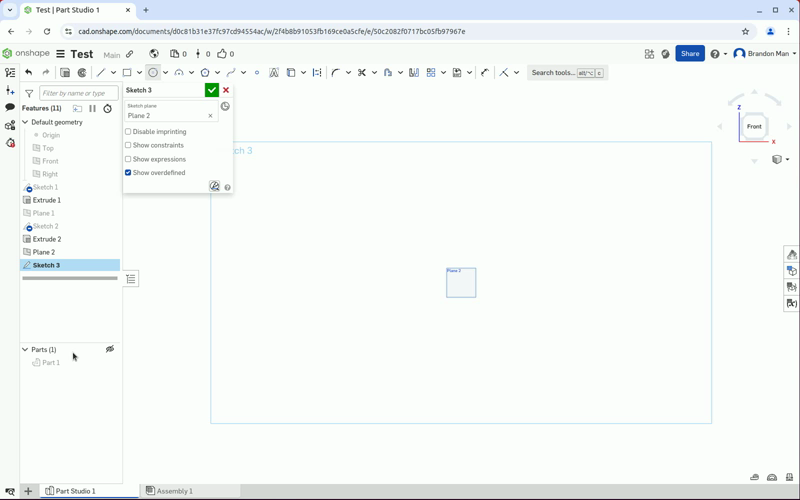
key_down(shift)
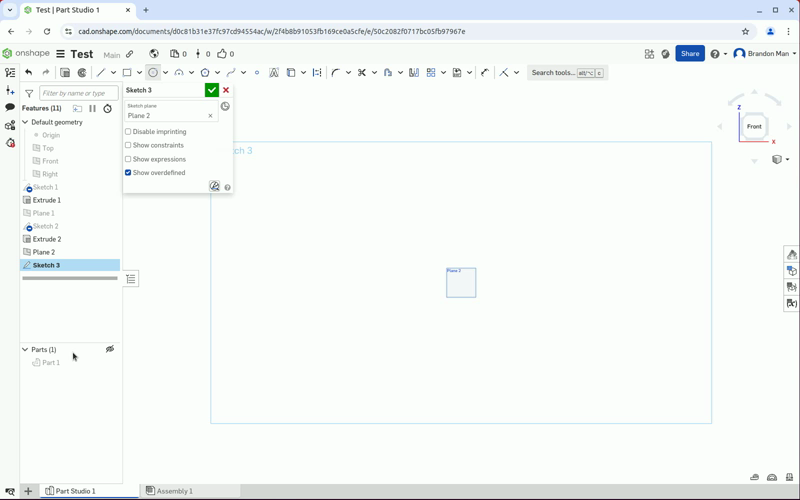
mouse_move(465, 196)
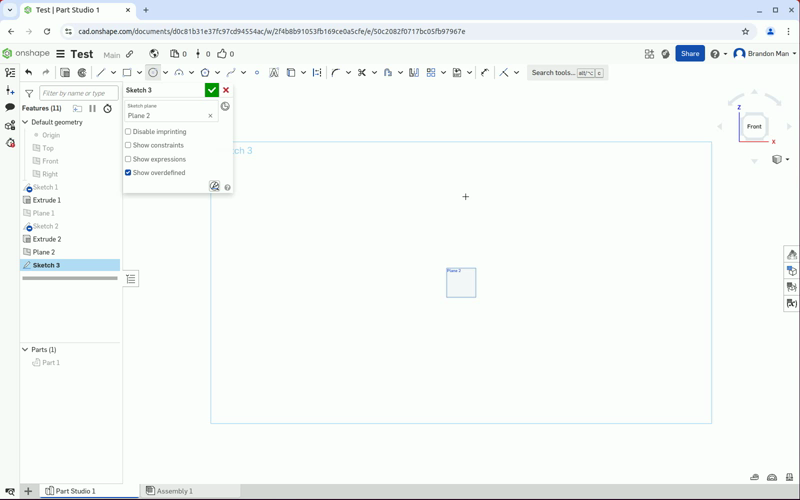
click(465, 196)
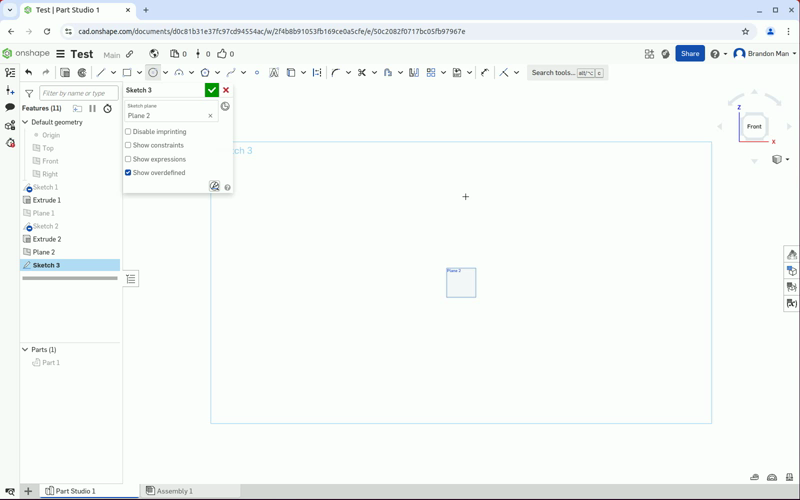
key_up(shift)
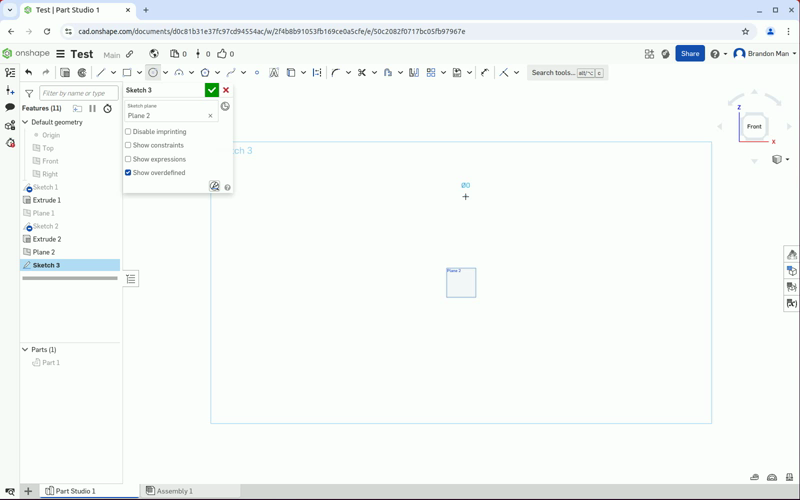
mouse_move(482, 196)
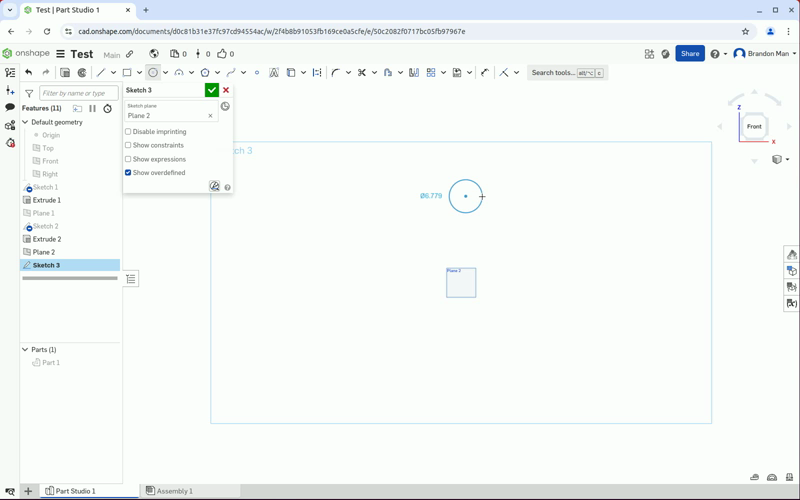
click(482, 196)
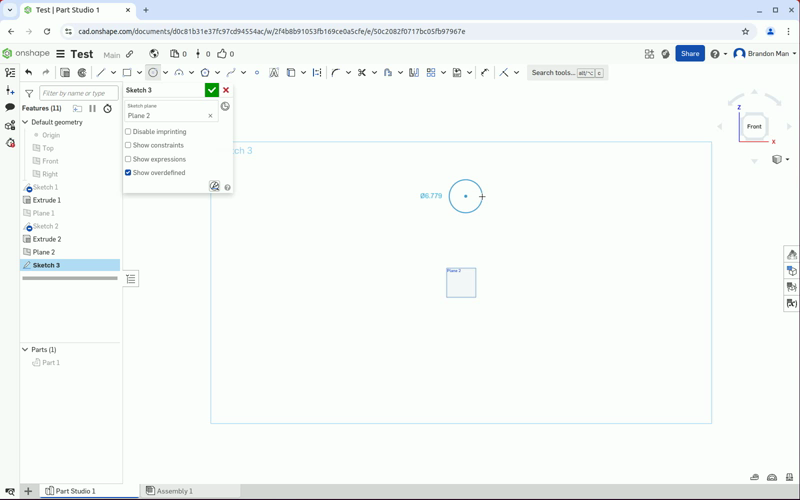
key(esc)
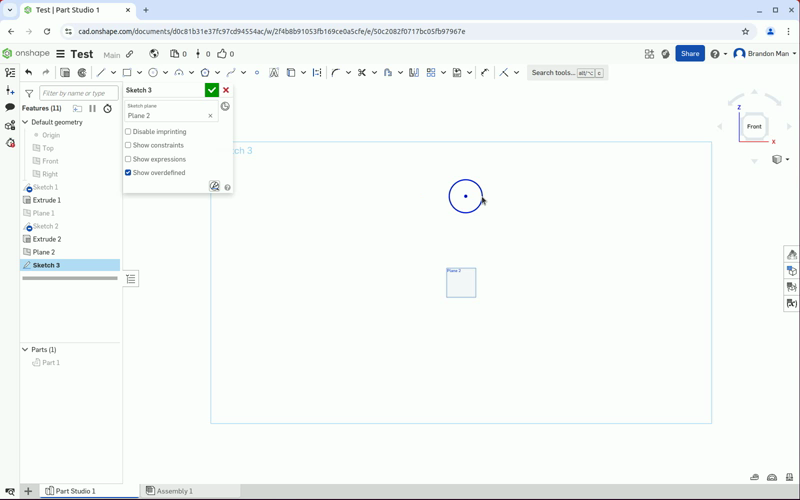
key(c)
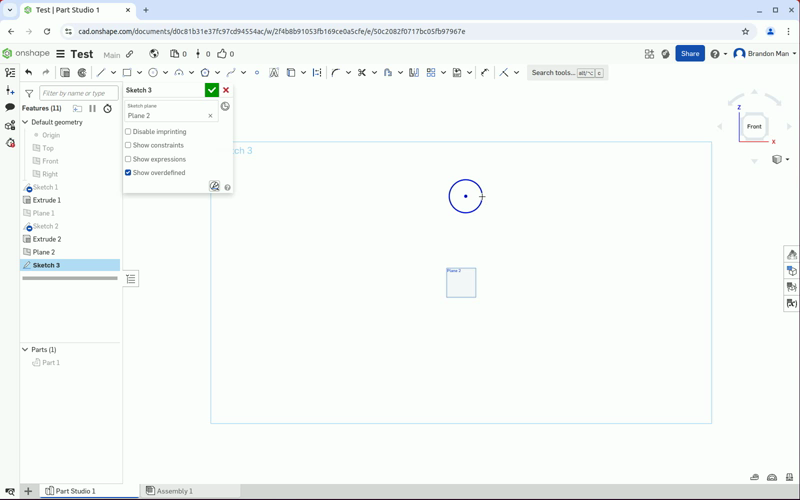
key_down(shift)
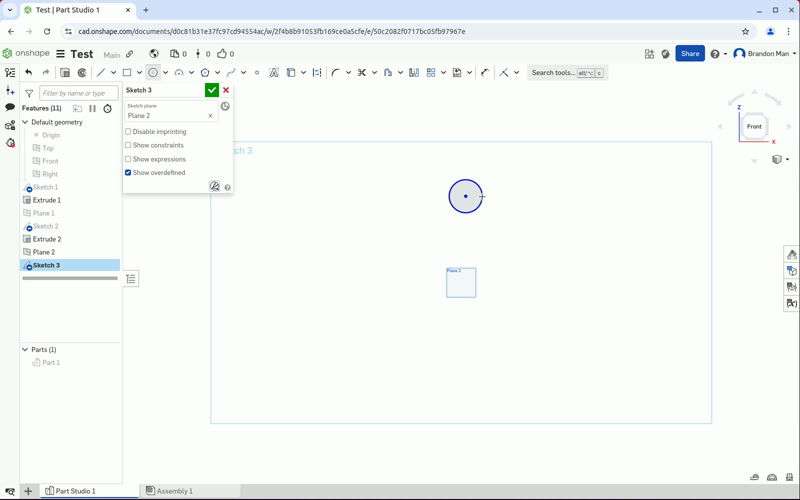
mouse_move(465, 196)
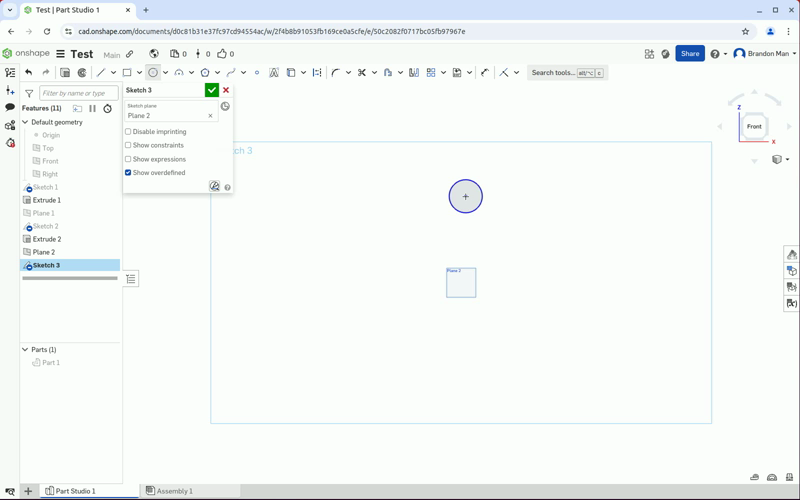
click(465, 196)
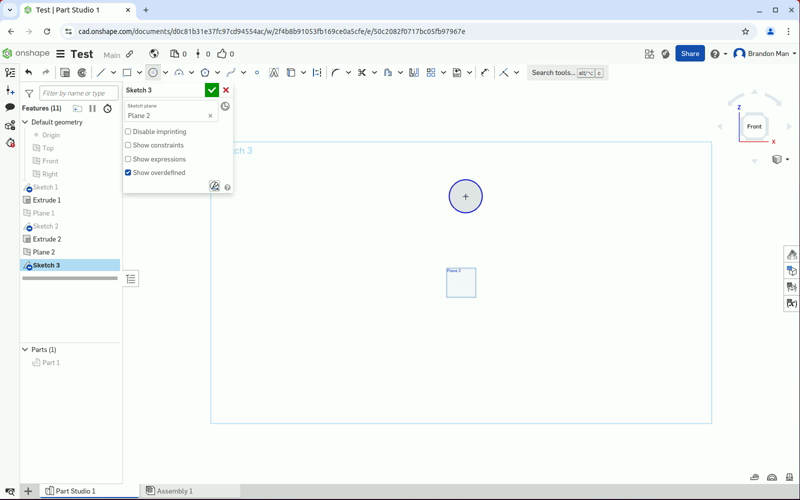
key_up(shift)
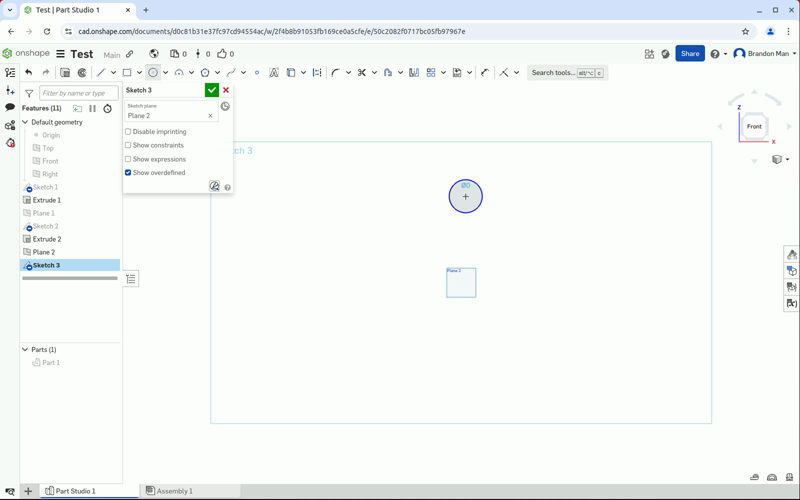
mouse_move(478, 196)
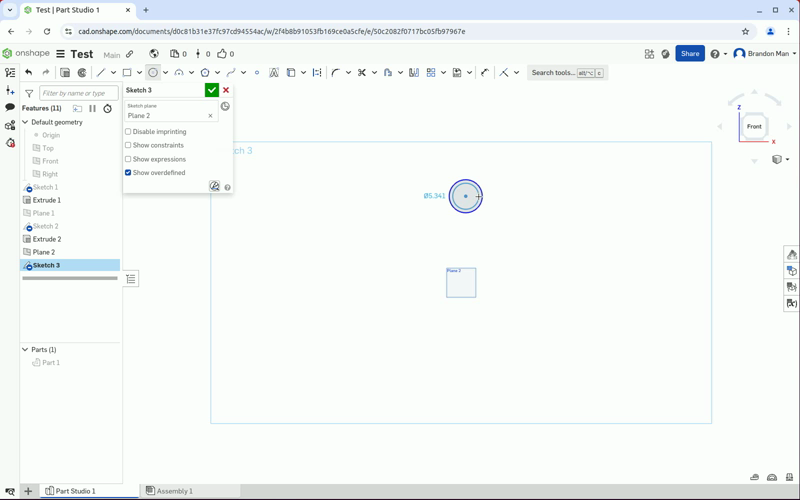
scroll(6)
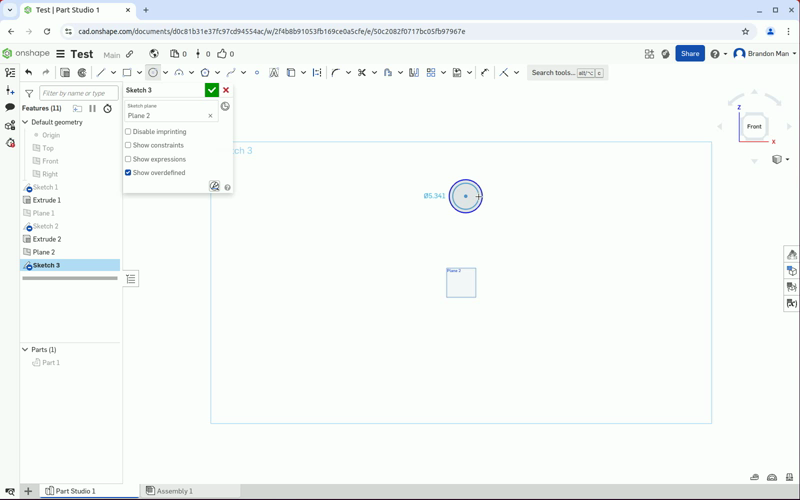
scroll(6)
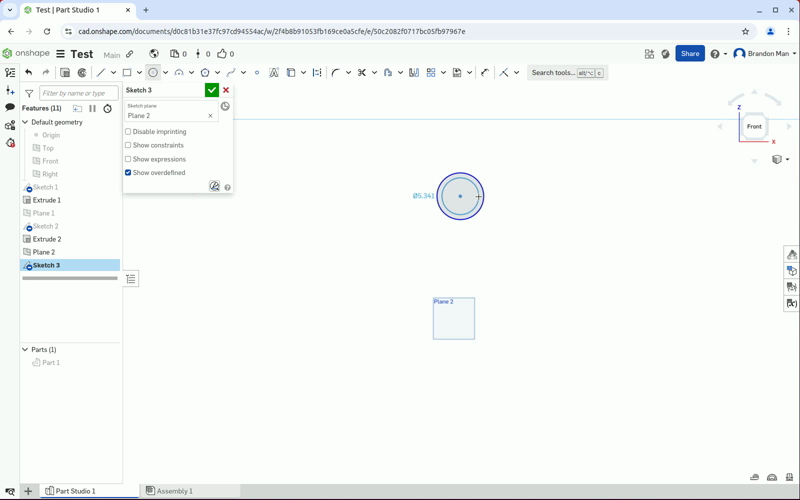
scroll(6)
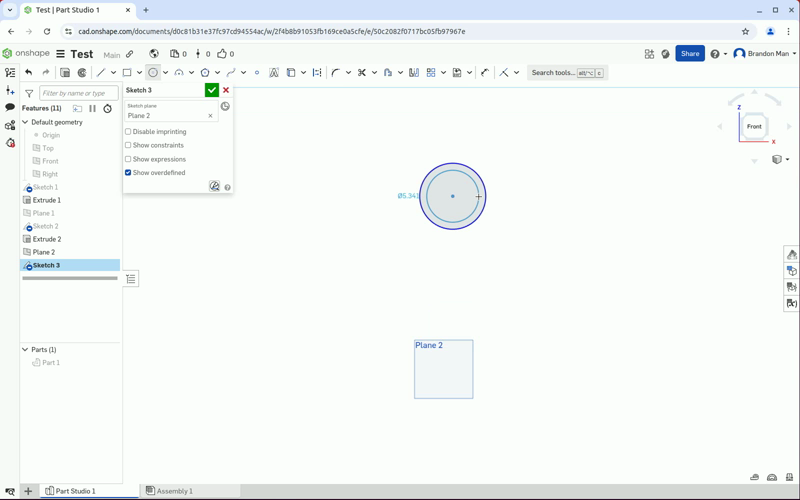
scroll(6)
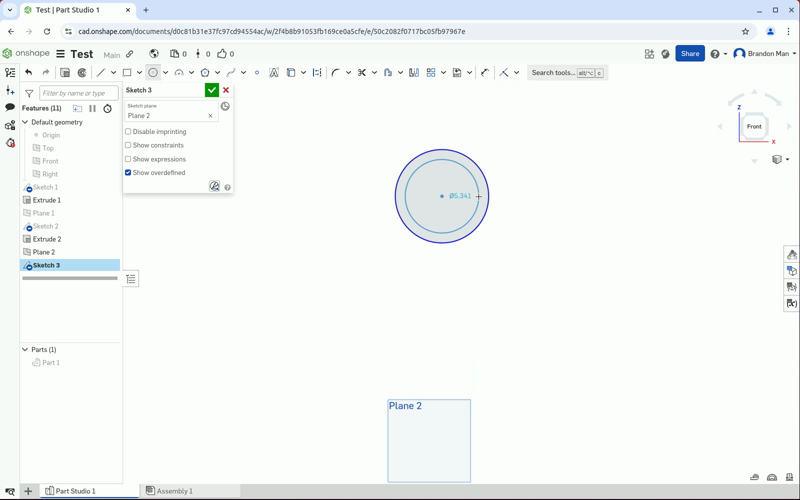
scroll(6)
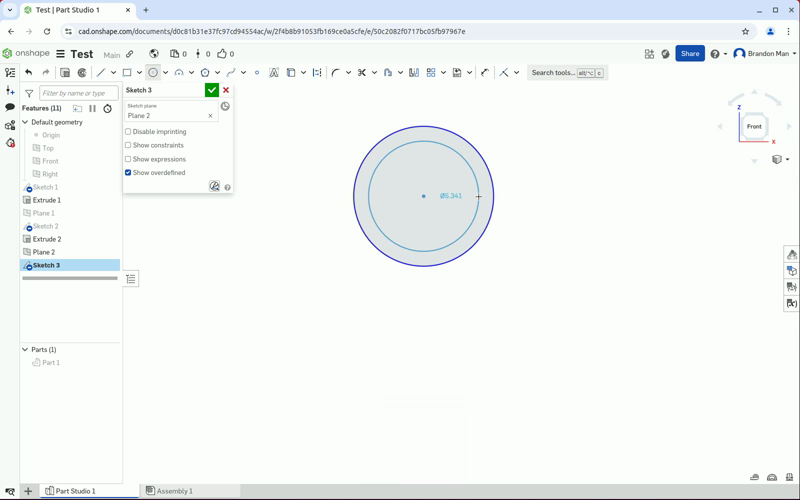
scroll(6)
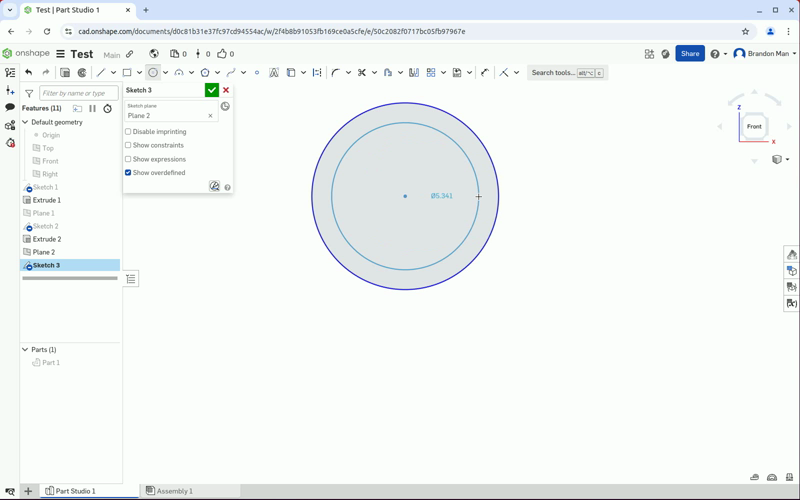
scroll(6)
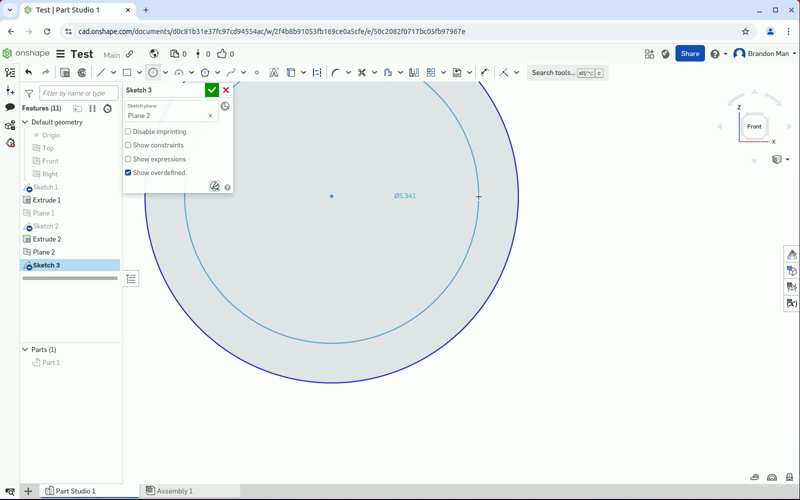
click(478, 196)
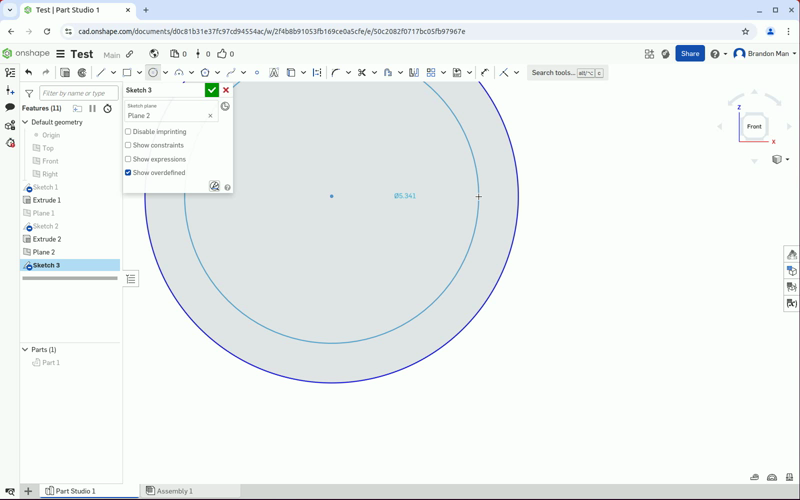
scroll(-6)
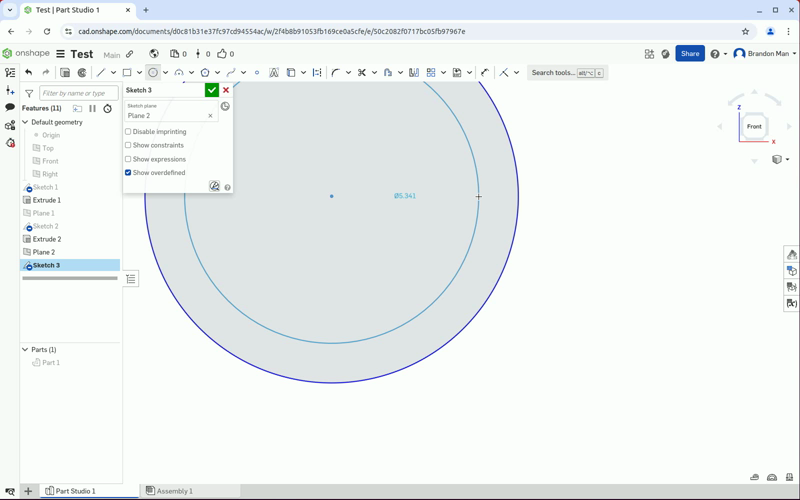
scroll(-6)
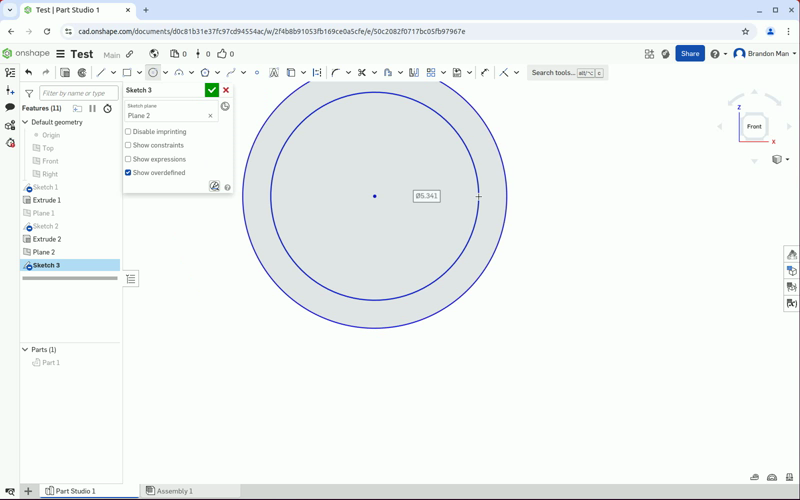
scroll(-6)
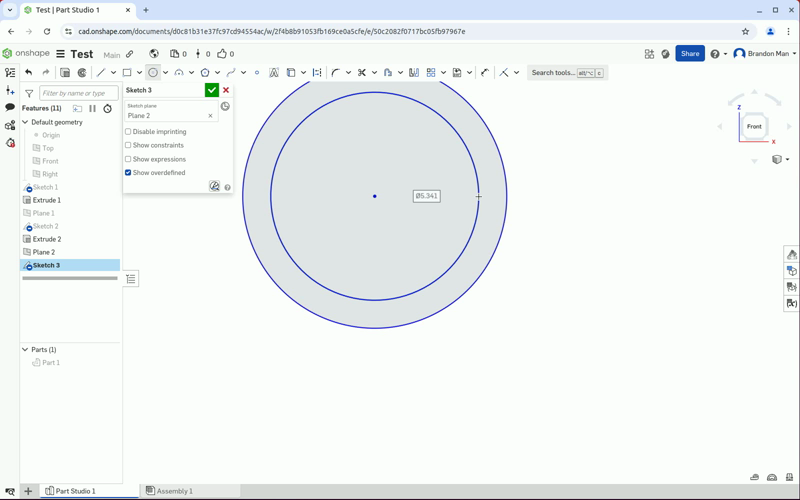
scroll(-6)
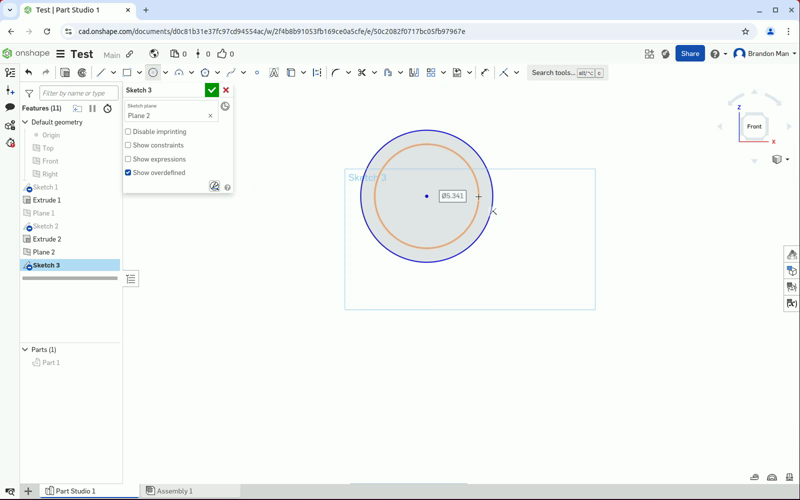
scroll(-6)
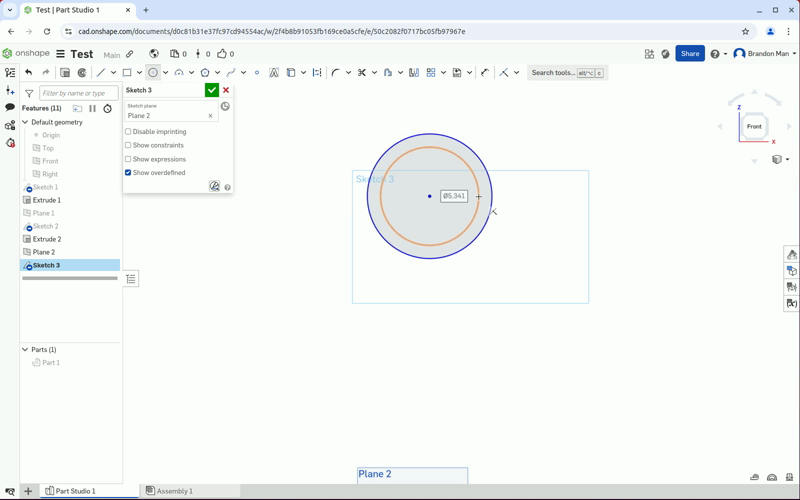
scroll(-6)
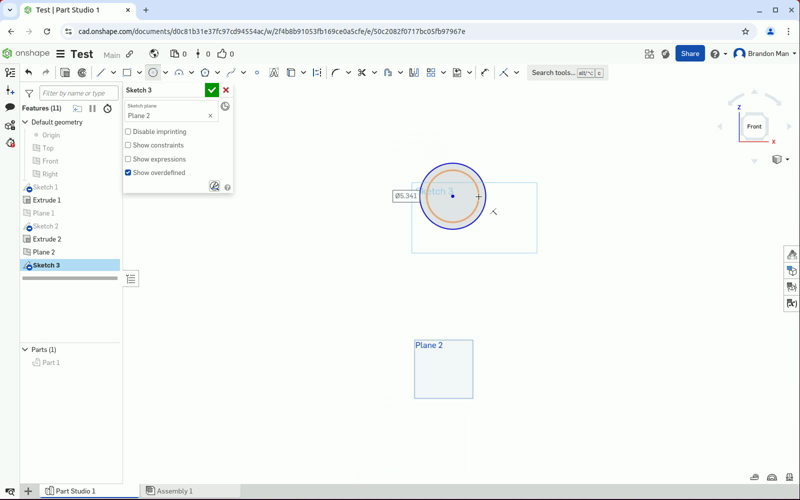
scroll(-6)
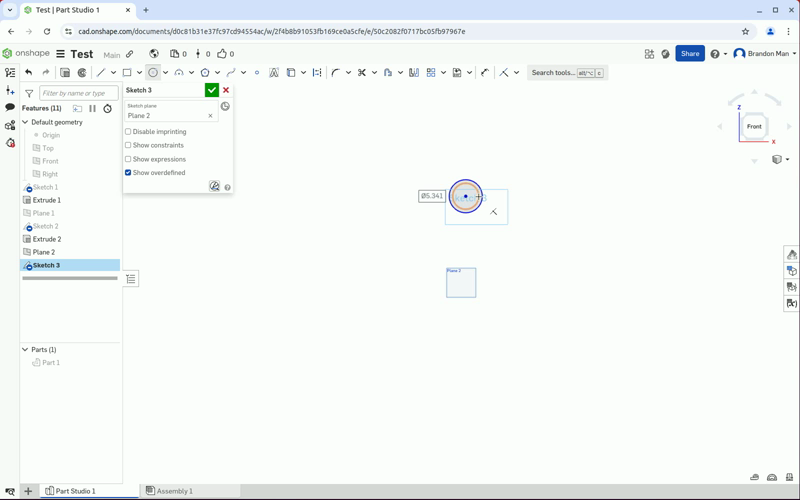
key(esc)
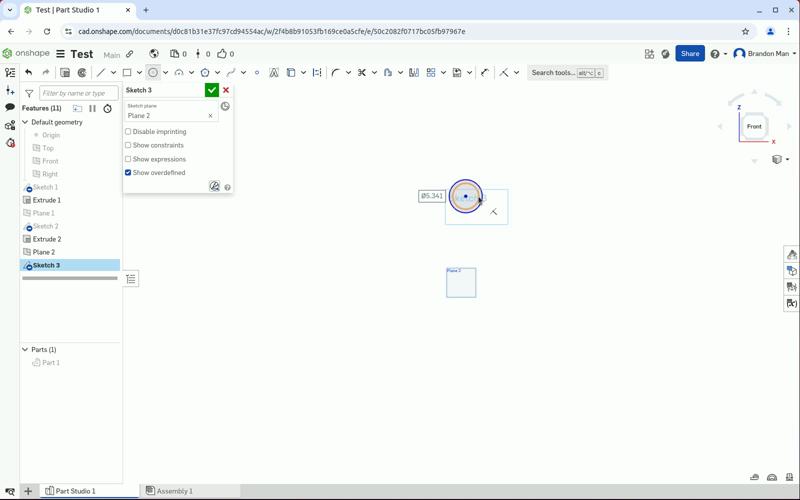
mouse_move(480, 202)
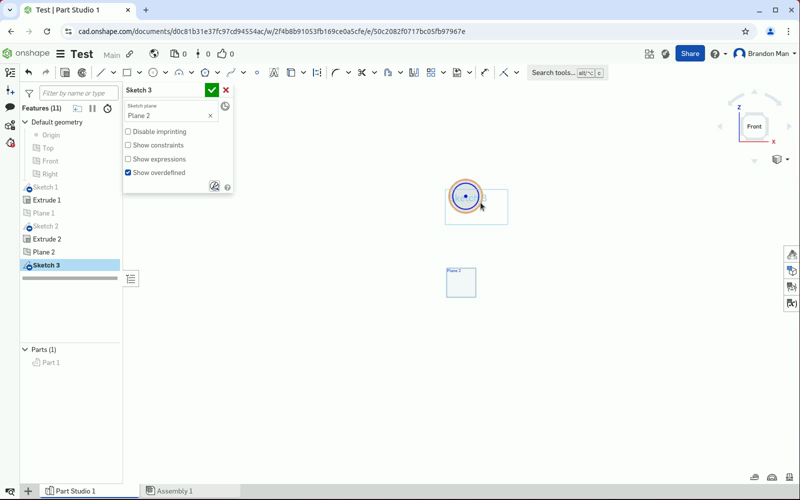
scroll(6)
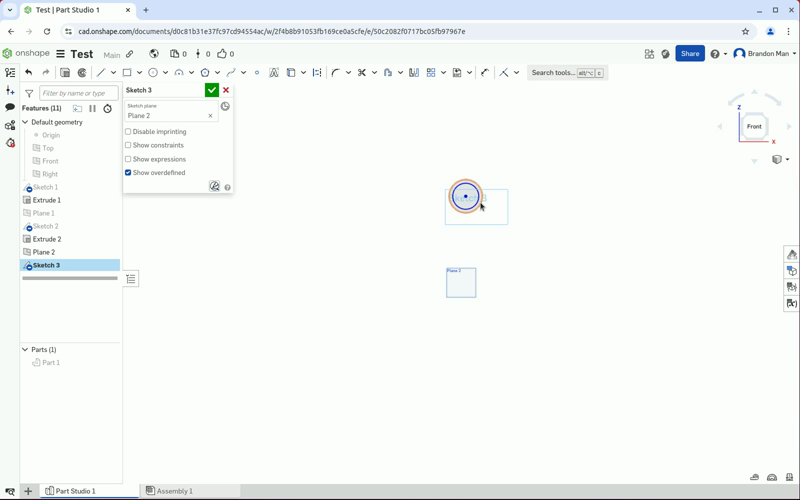
scroll(6)
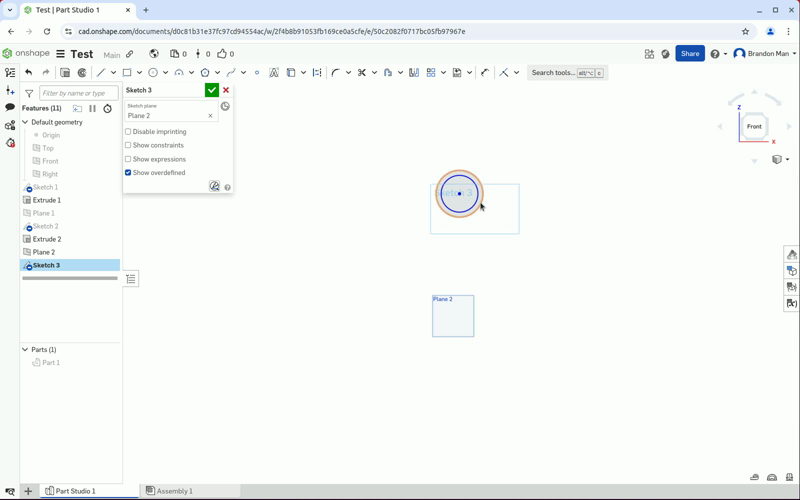
scroll(6)
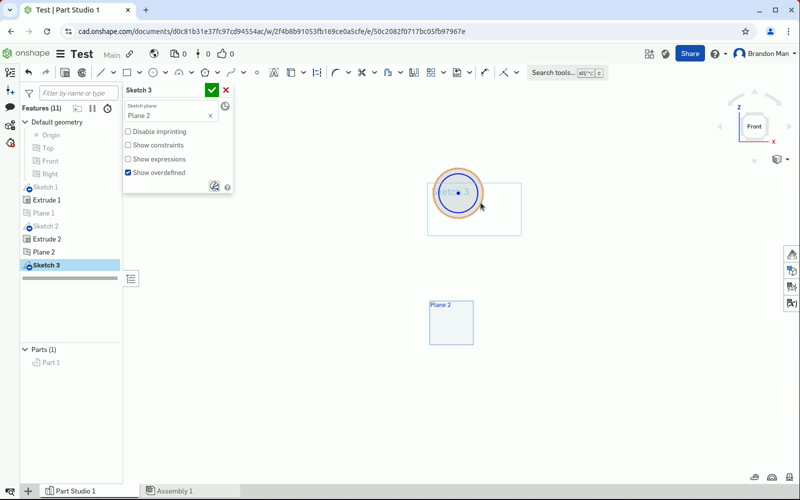
scroll(6)
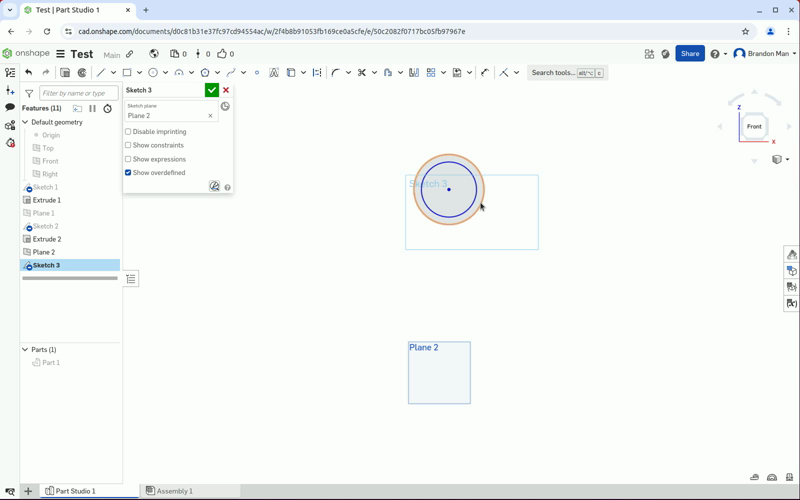
scroll(6)
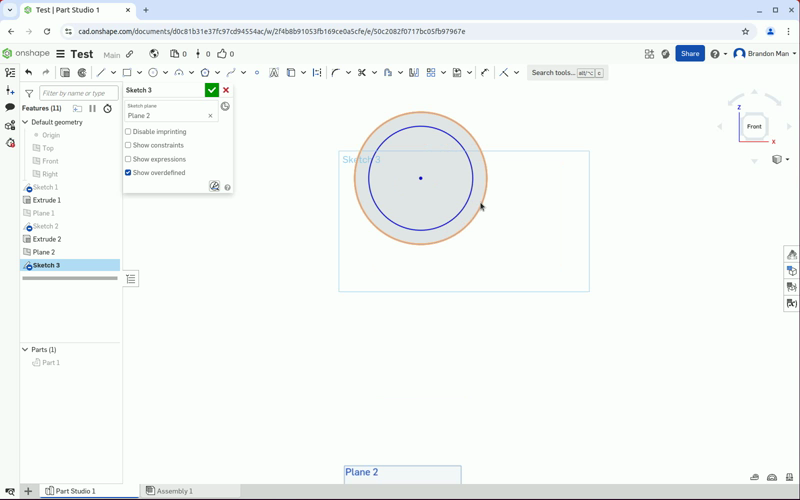
scroll(6)
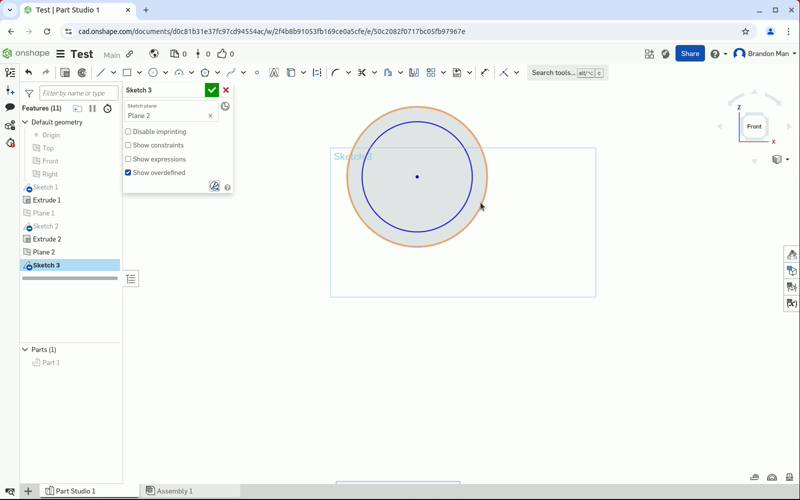
scroll(6)
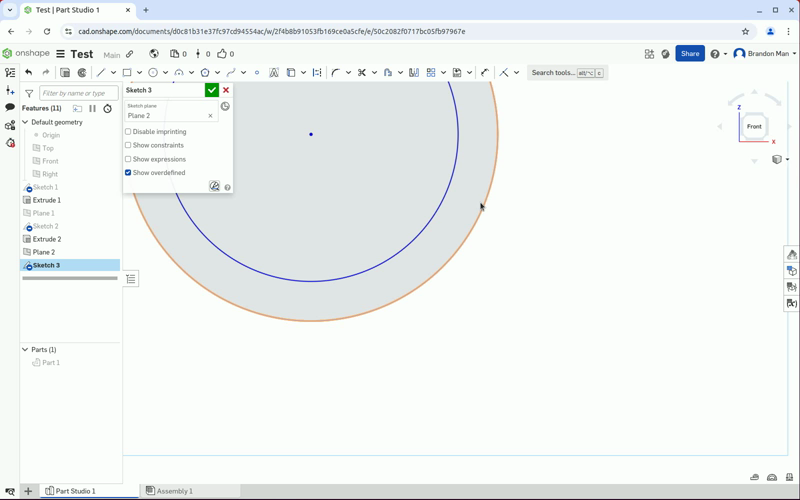
click(480, 202)
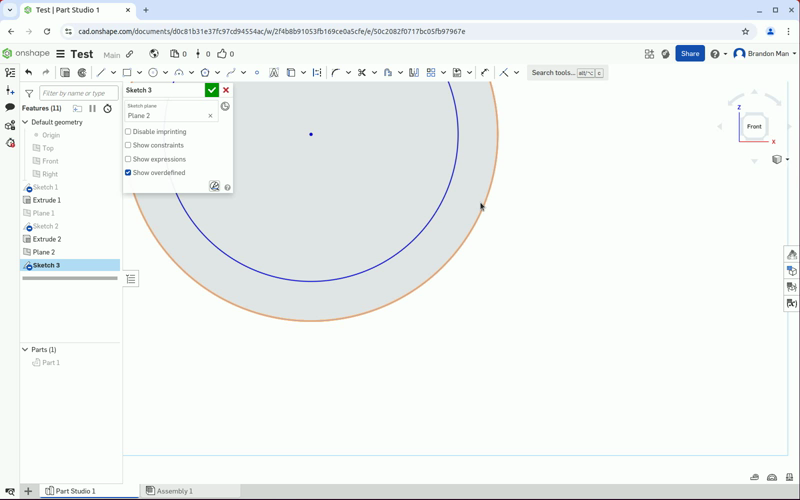
scroll(-6)
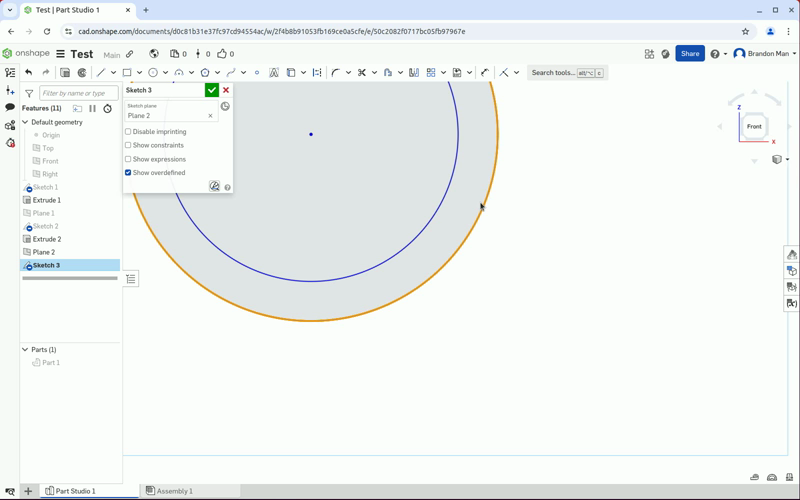
scroll(-6)
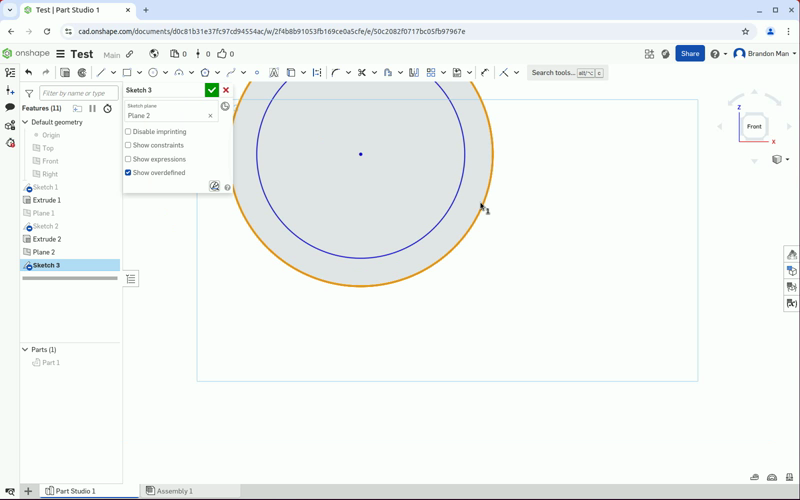
scroll(-6)
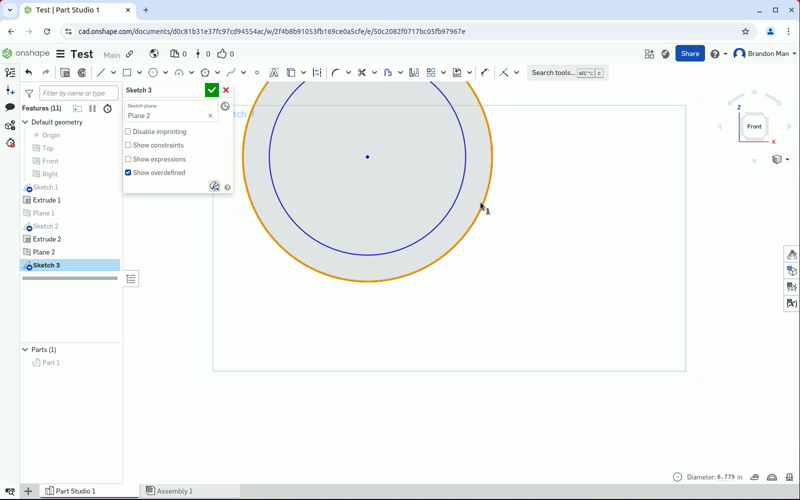
scroll(-6)
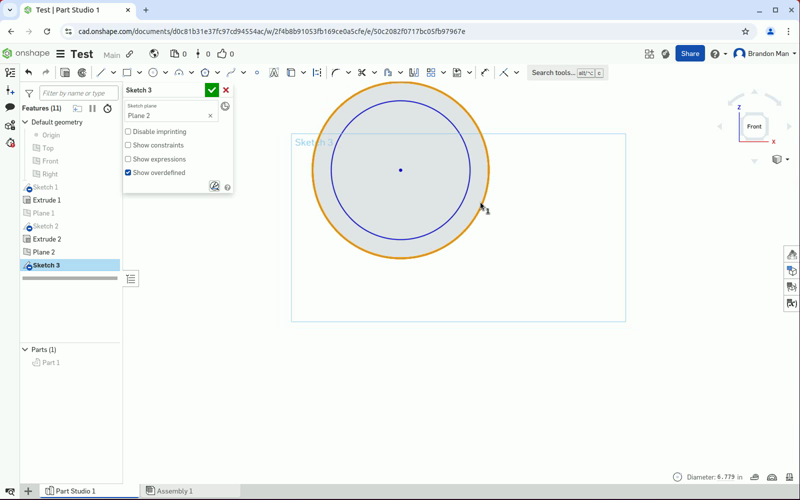
scroll(-6)
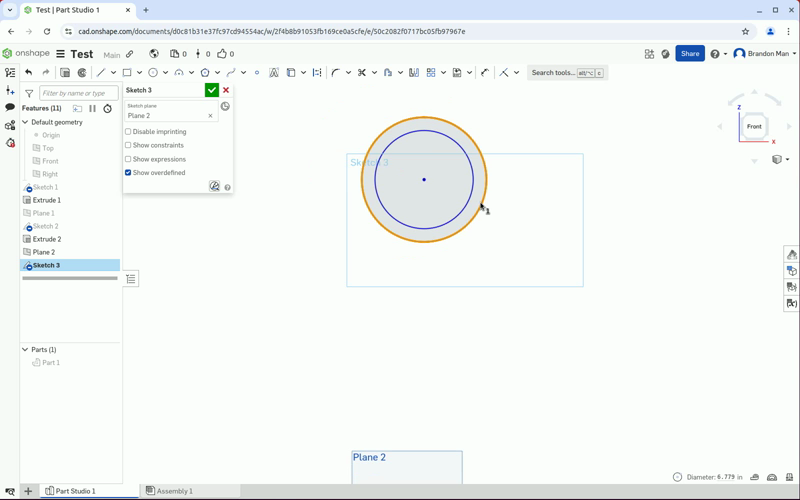
scroll(-6)
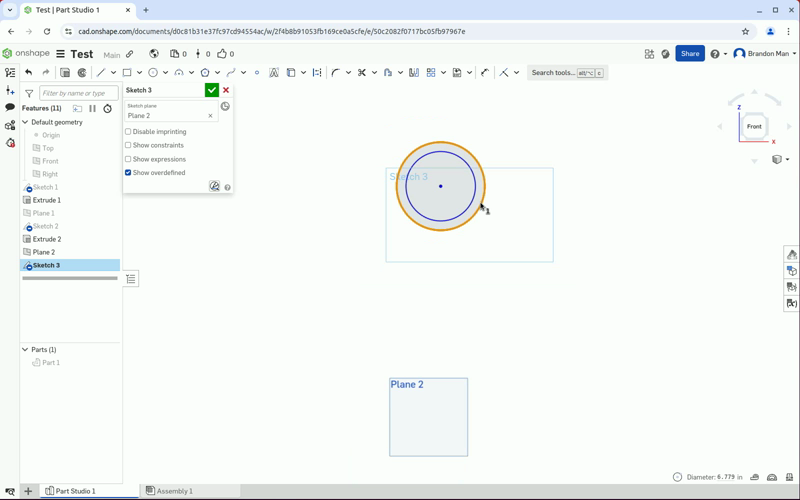
scroll(-6)
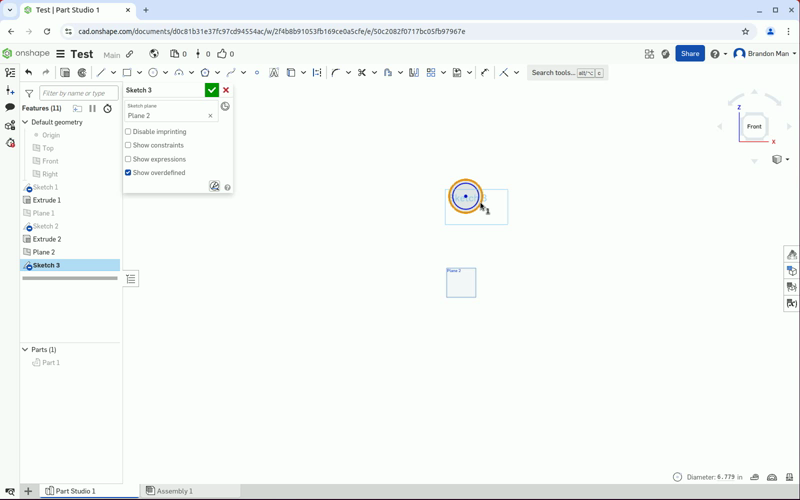
mouse_move(73, 352)
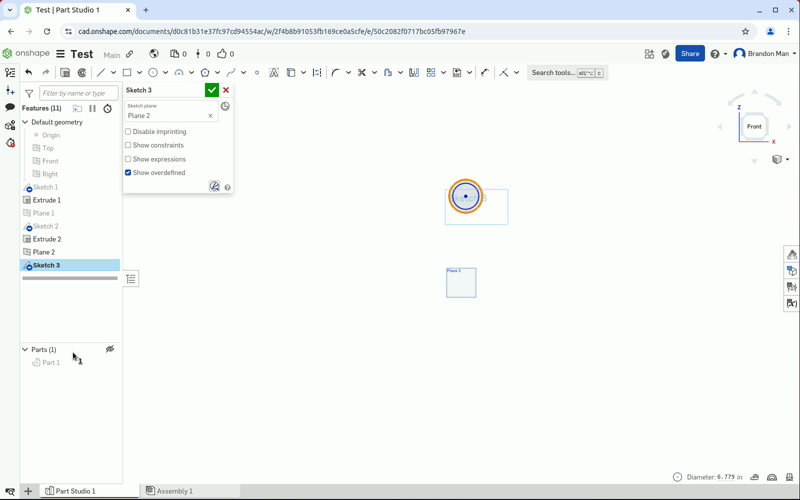
key(shift+y)
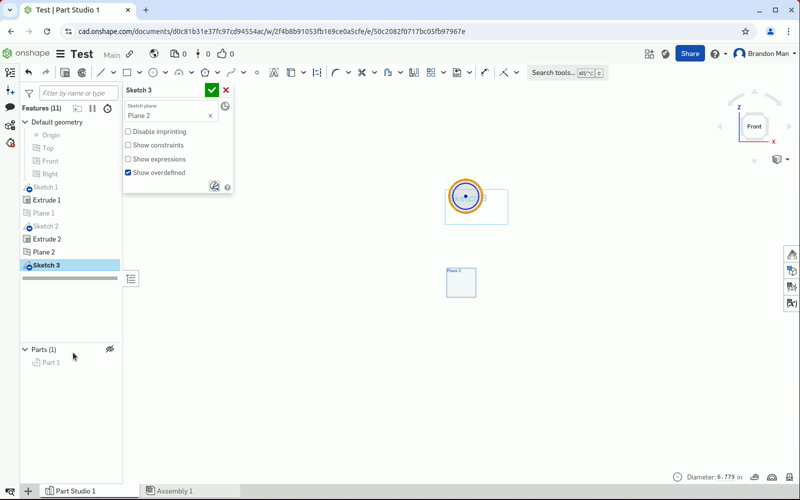
key(shift+e)
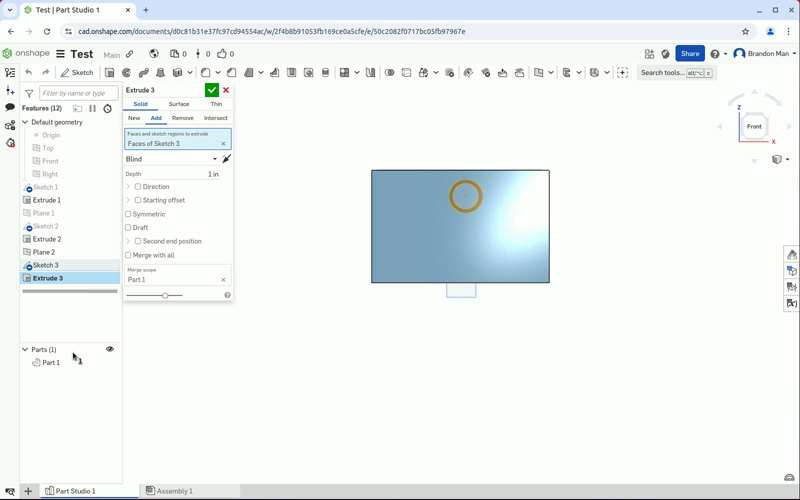
mouse_move(143, 106)
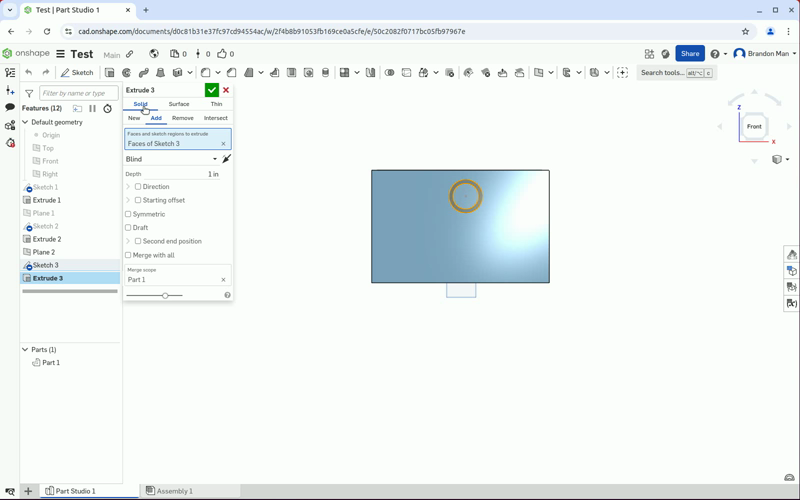
click(143, 106)
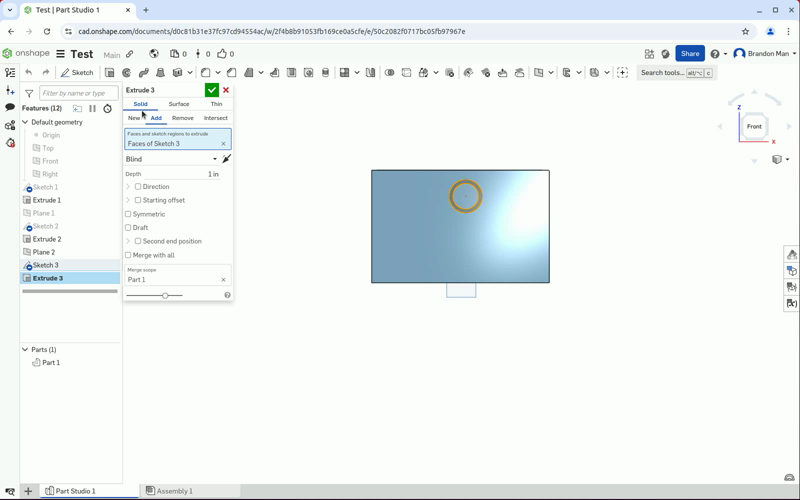
mouse_move(137, 120)
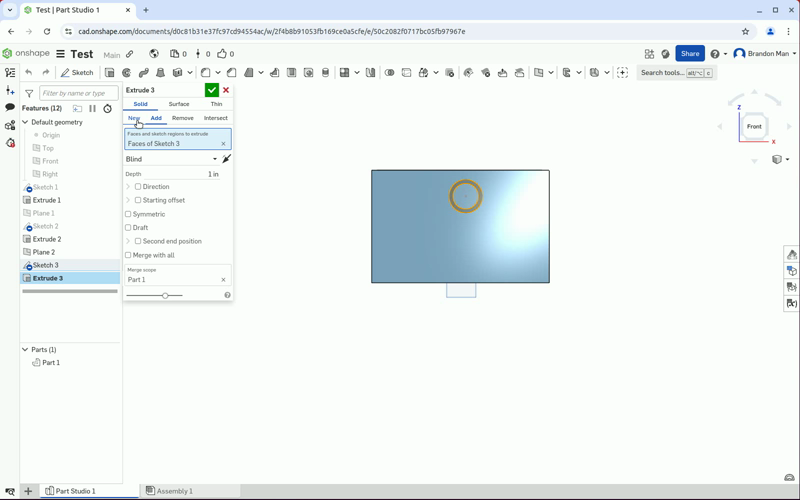
click(137, 120)
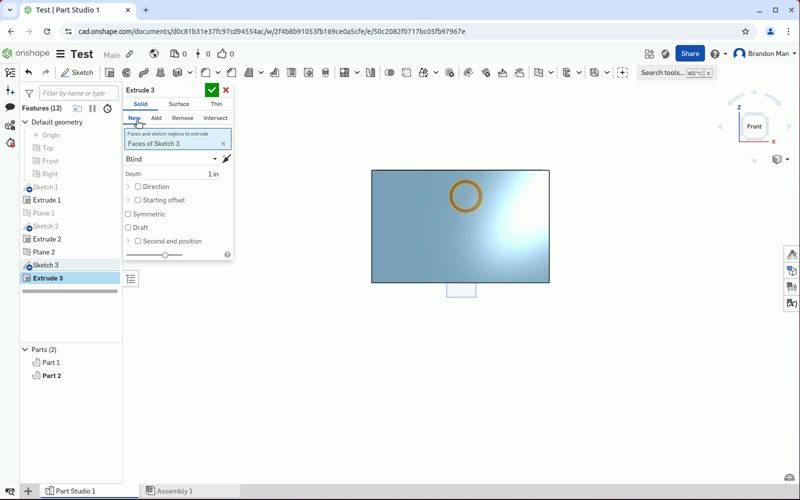
key(tab, 4)
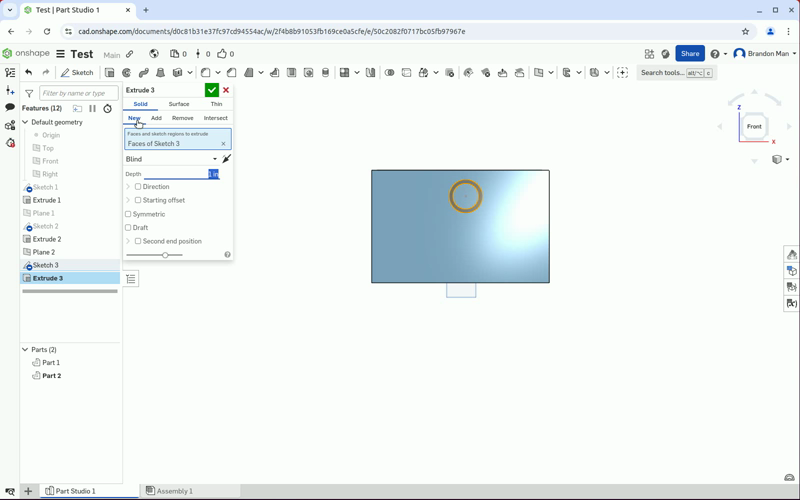
text(0.963)
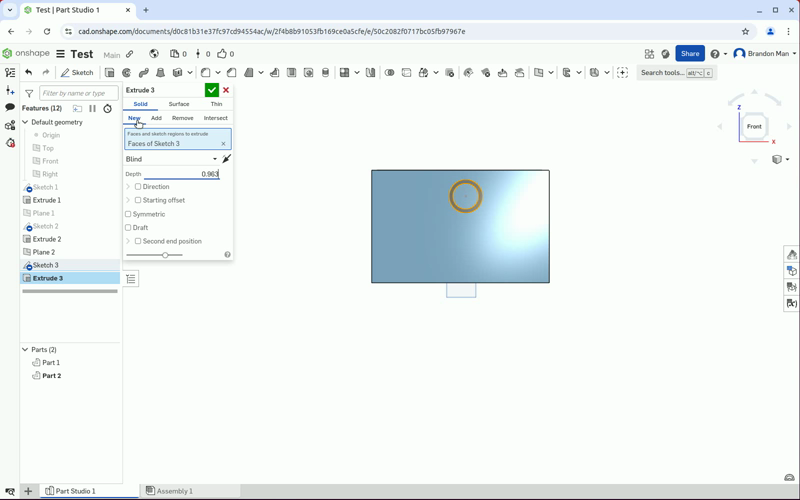
key(enter)
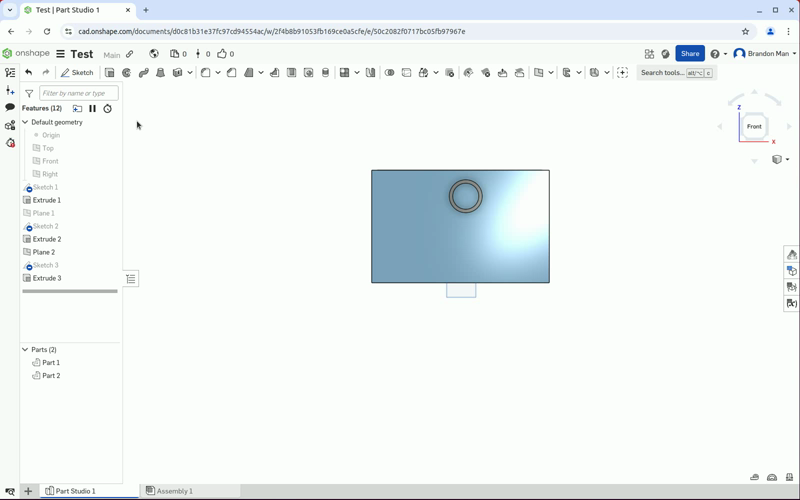
key(shift+h)
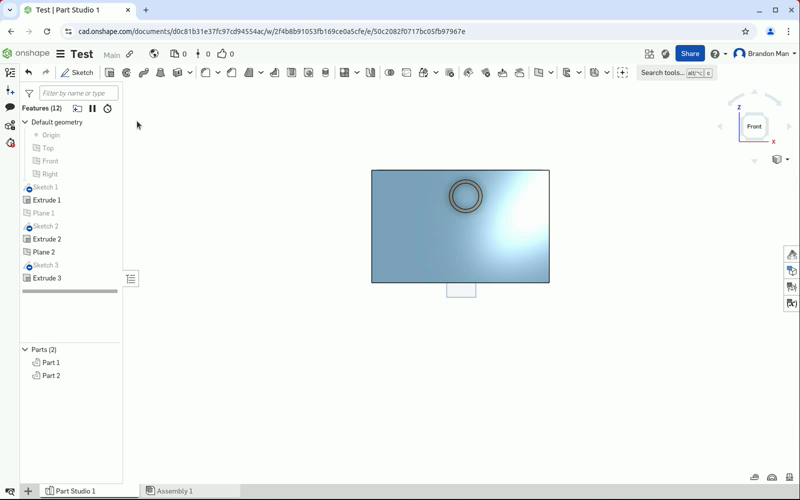
key(shift+h)
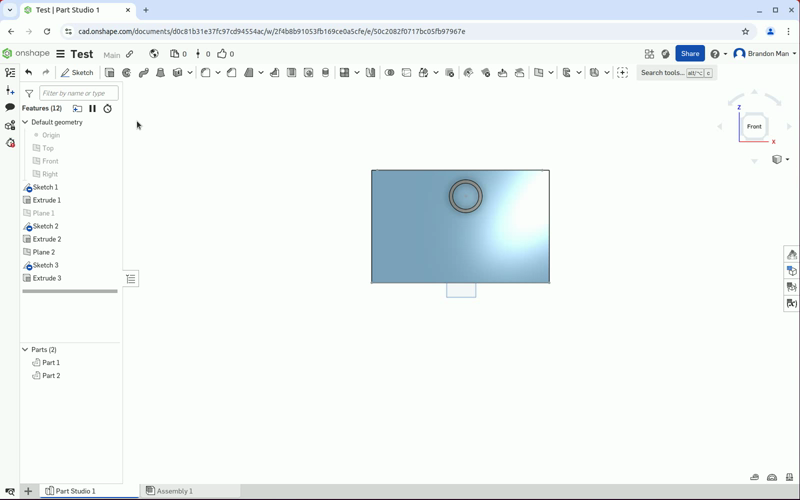
key(shift+7)
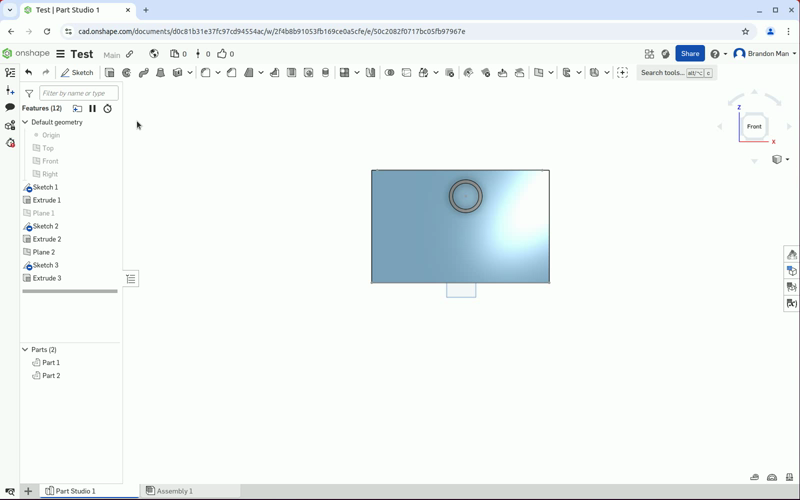
key(left, 2)
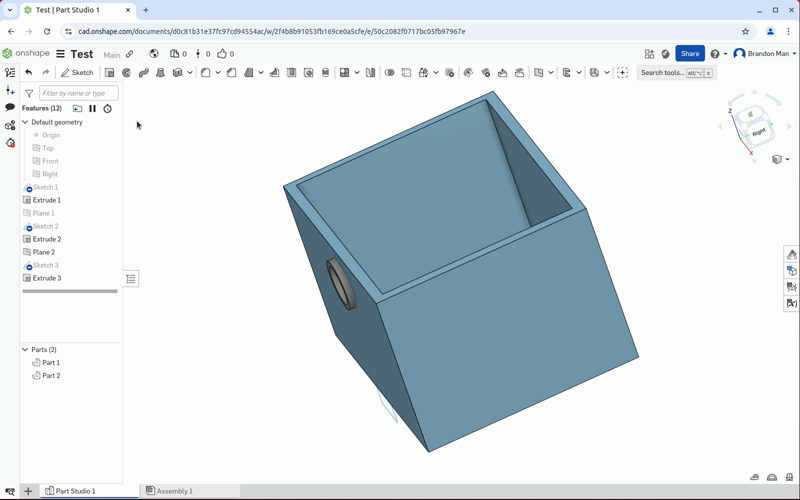
key(down, 2)
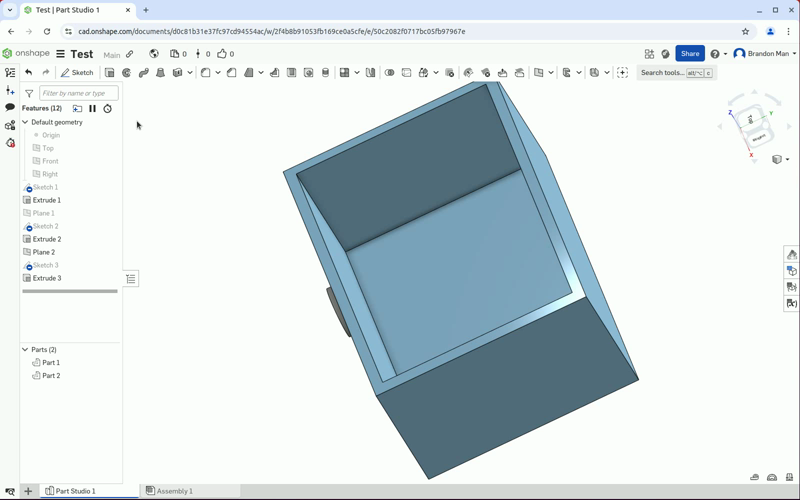
key(up, 2)
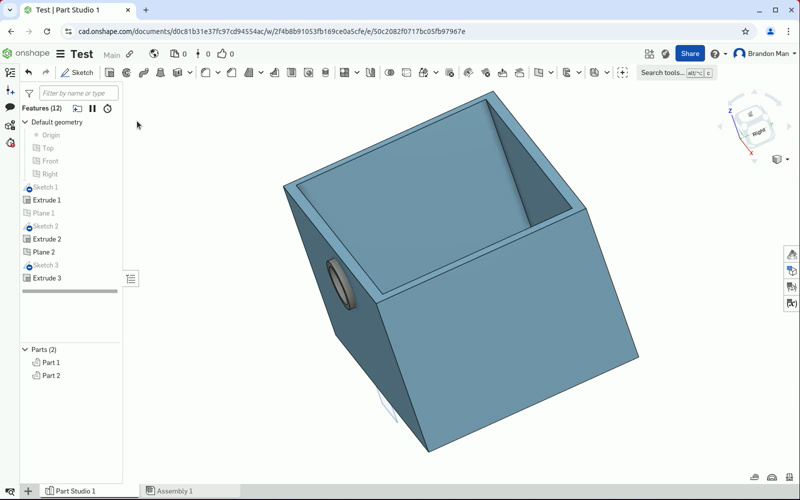
key(right, 2)
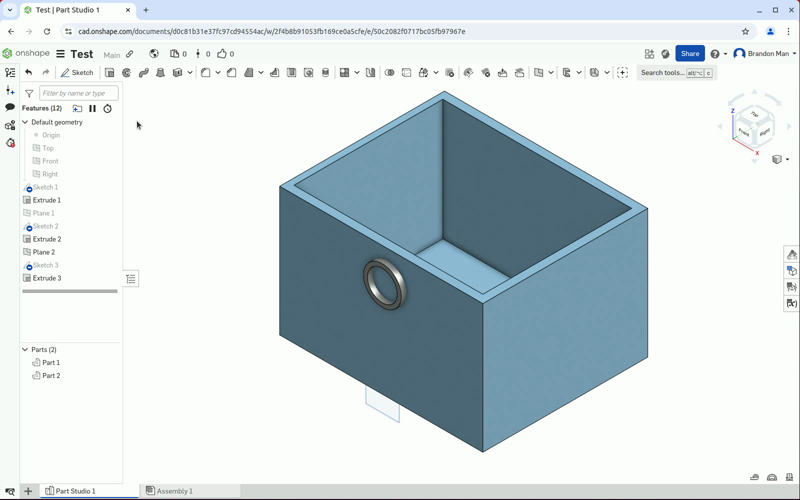
mouse_move(73, 189)
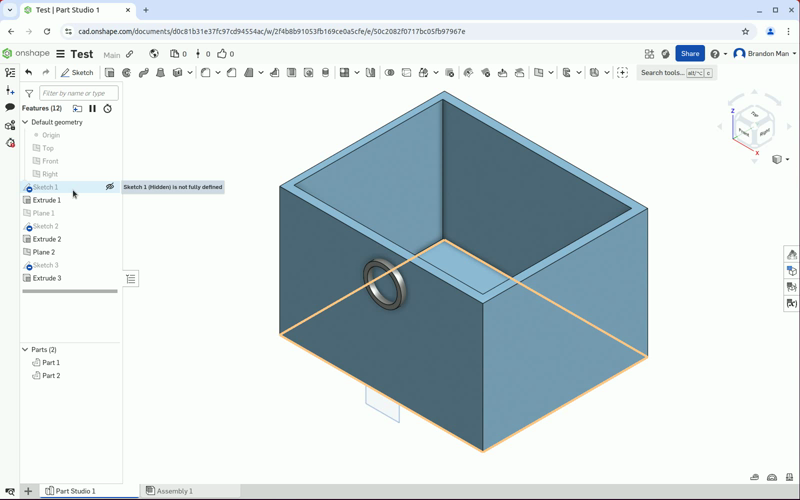
click(73, 189)